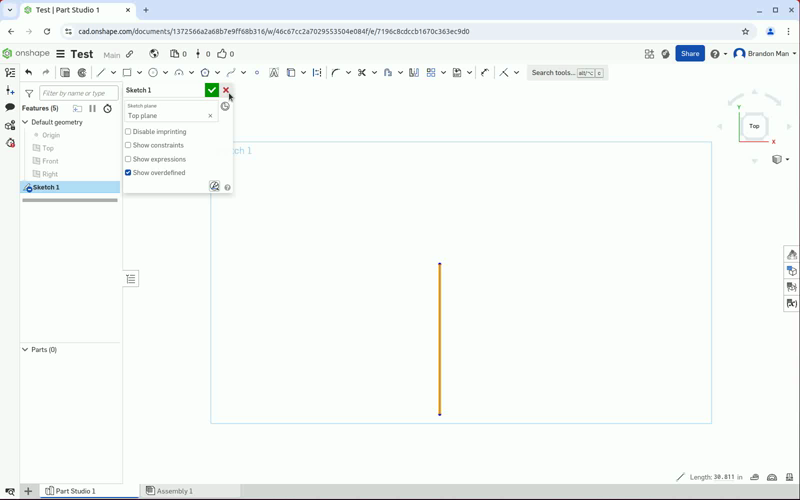
key(shift+h)
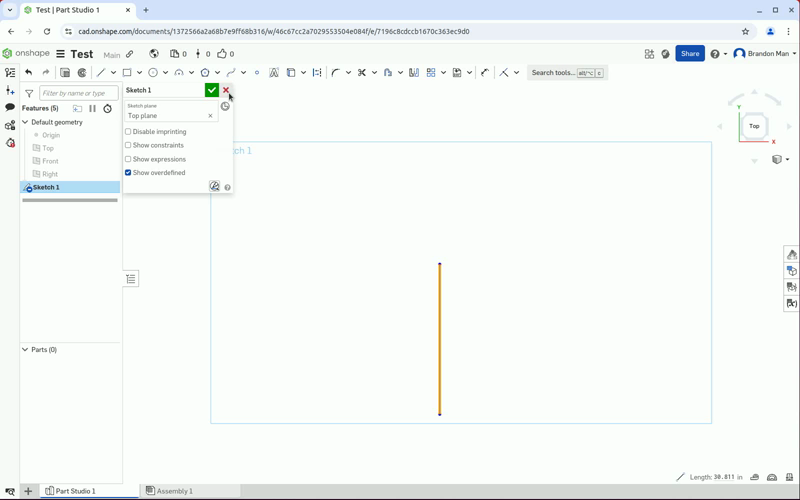
key(shift+s)
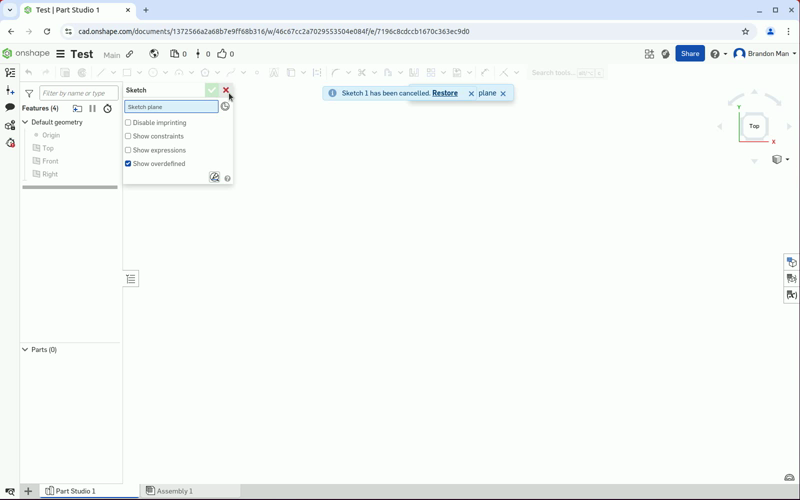
mouse_move(73, 150)
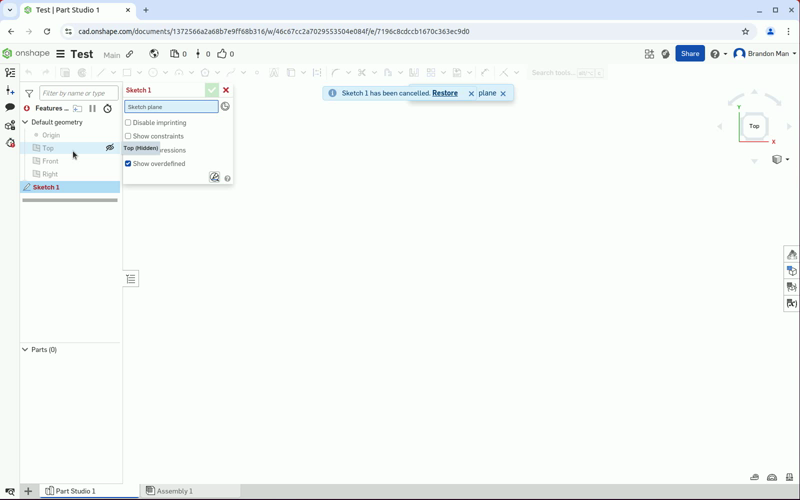
click(73, 150)
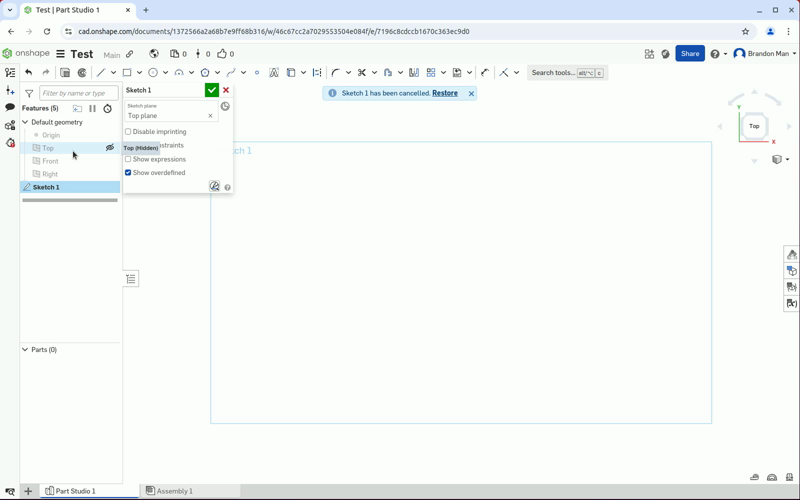
mouse_move(73, 352)
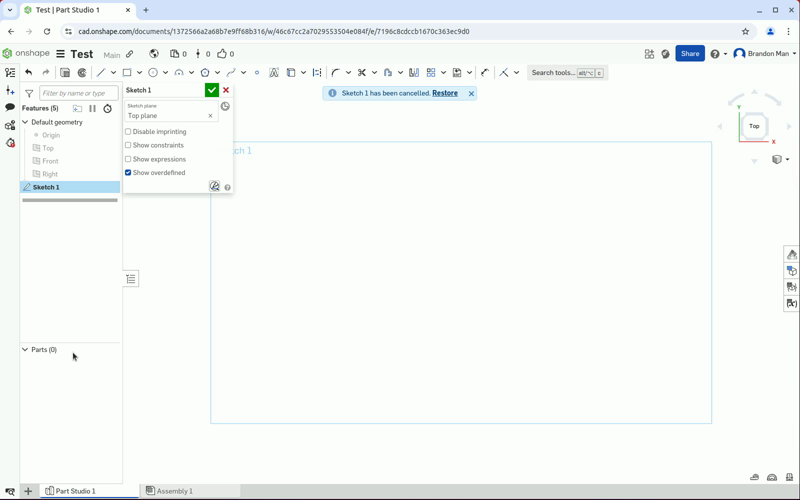
key(y)
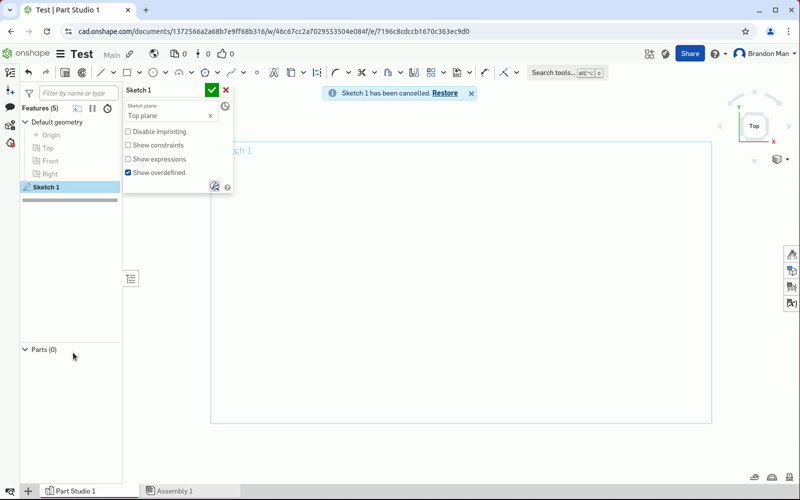
key(c)
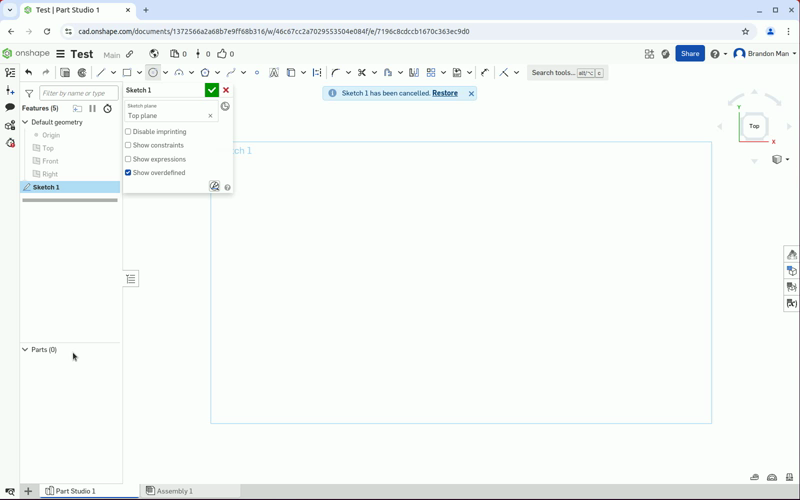
key_down(shift)
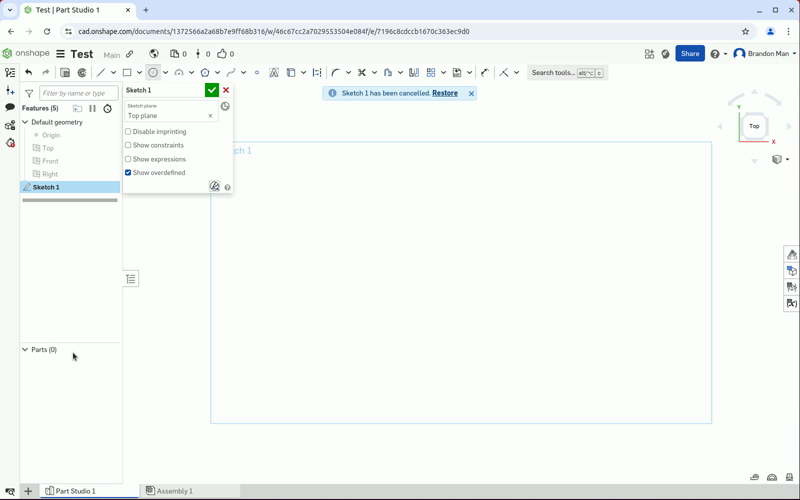
mouse_move(461, 282)
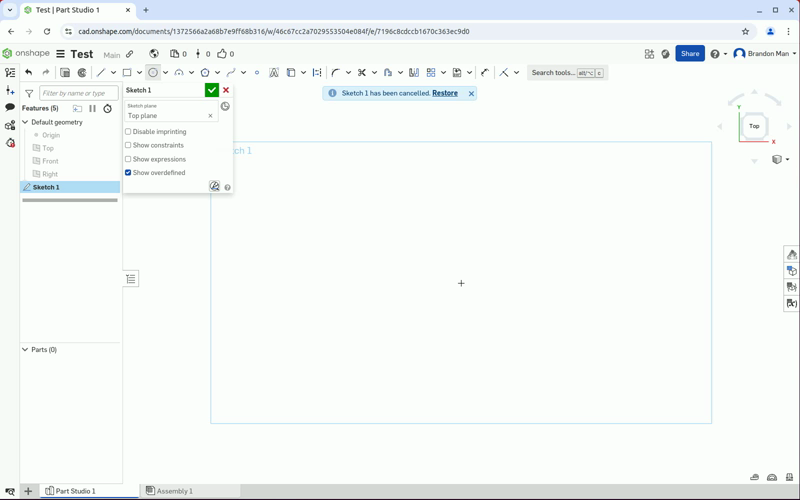
click(461, 282)
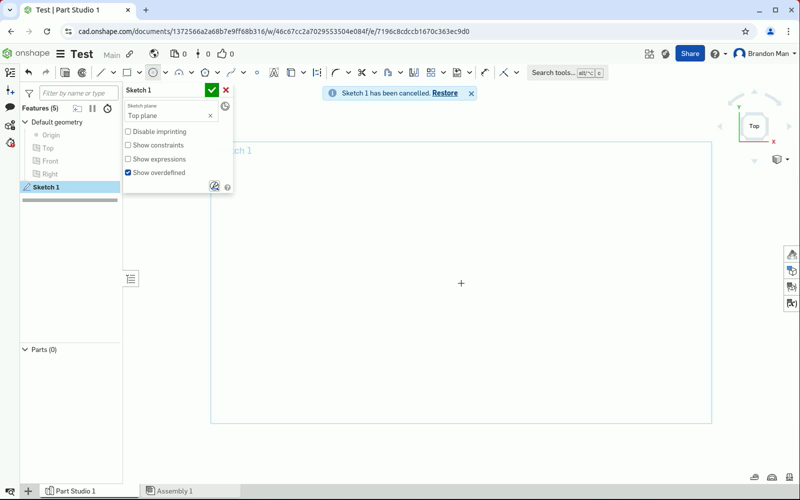
key_up(shift)
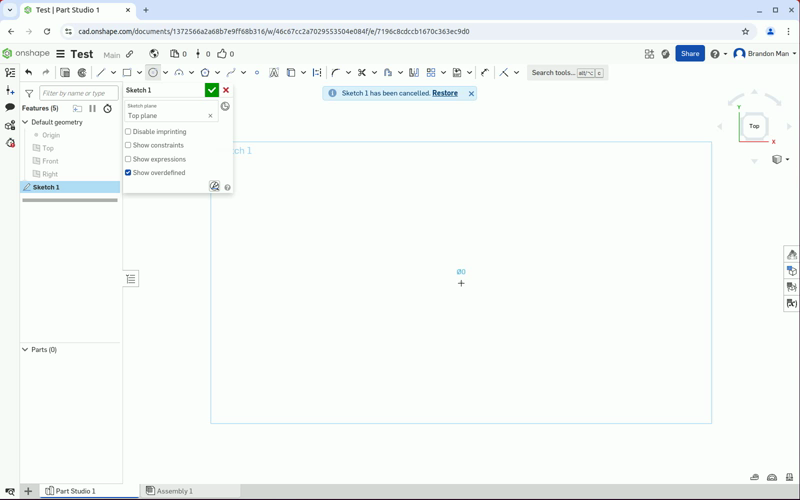
mouse_move(574, 282)
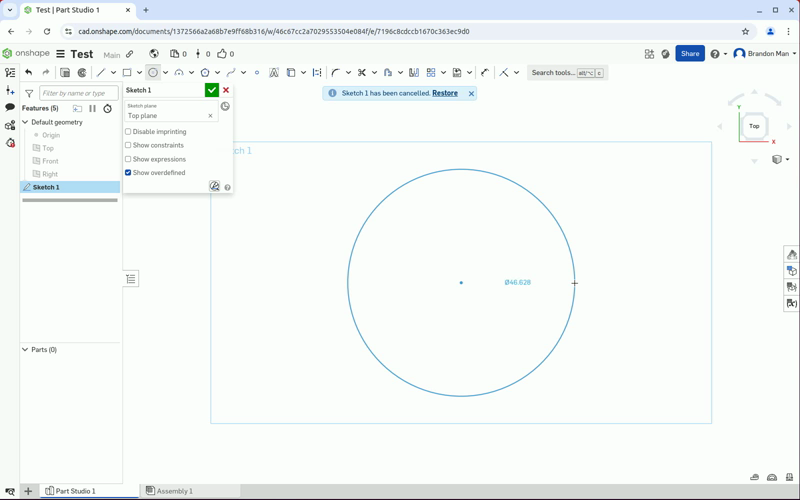
click(574, 282)
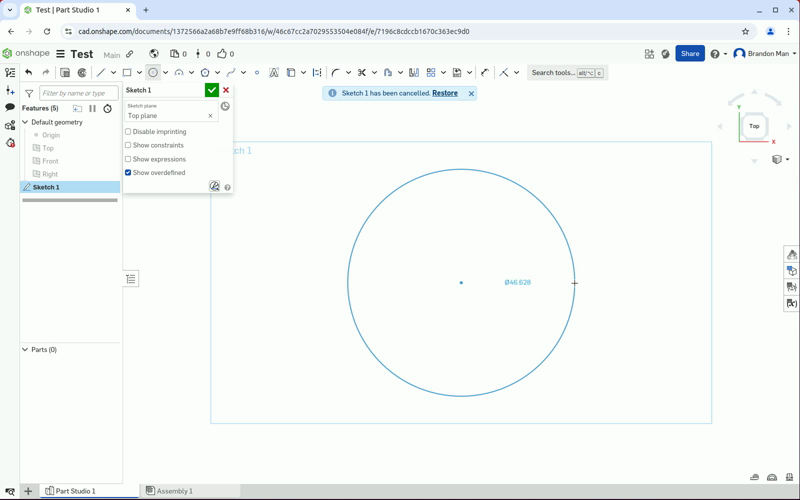
key(esc)
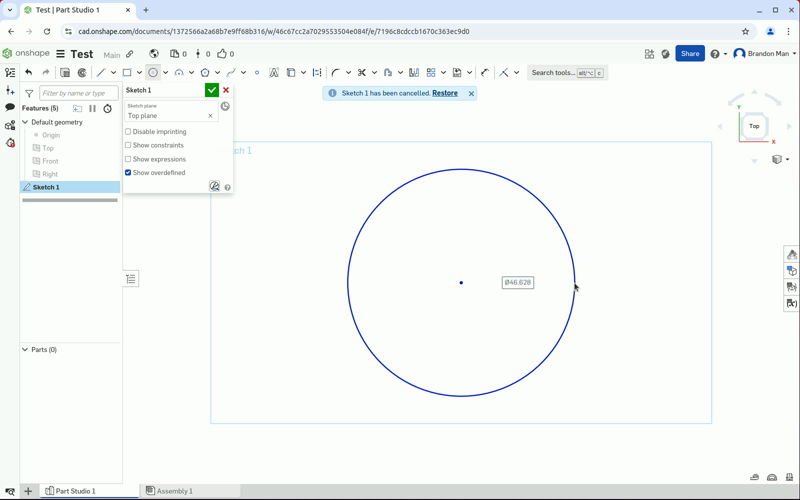
mouse_move(451, 272)
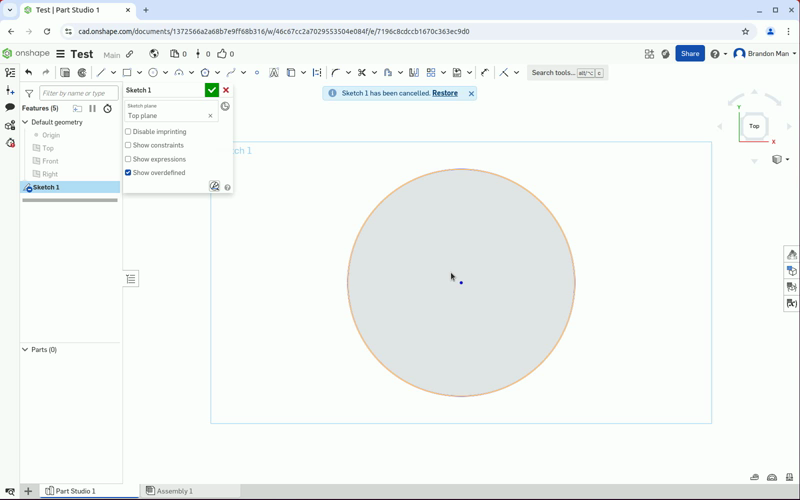
click(451, 272)
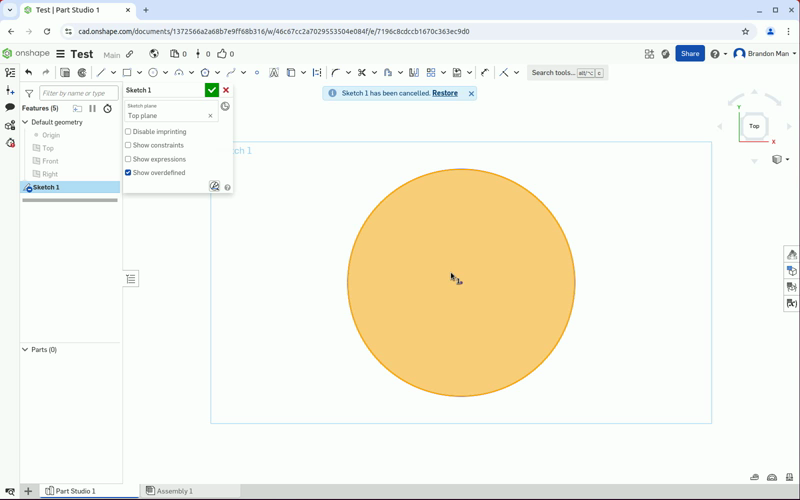
mouse_move(73, 352)
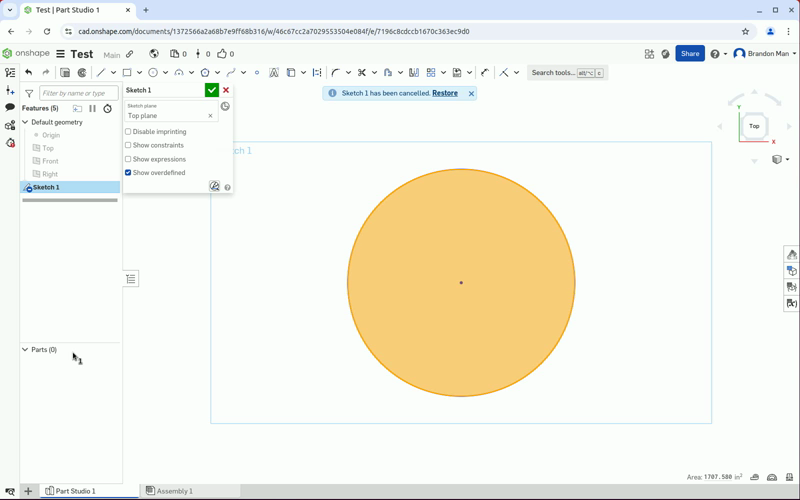
key(shift+y)
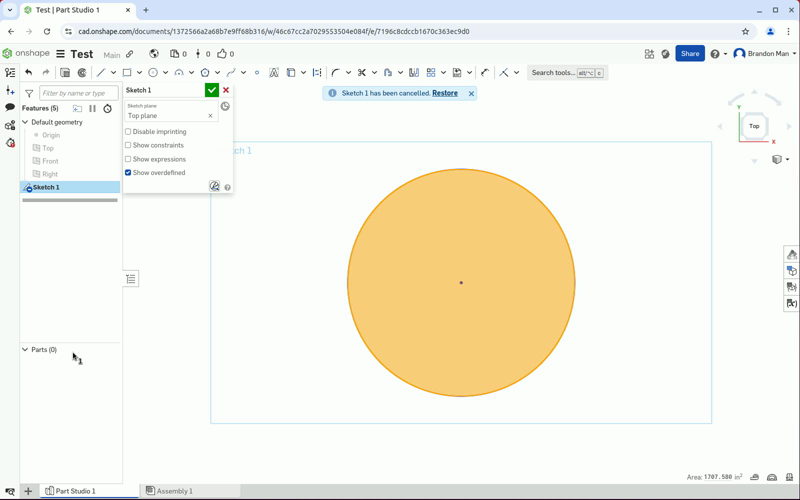
key(shift+e)
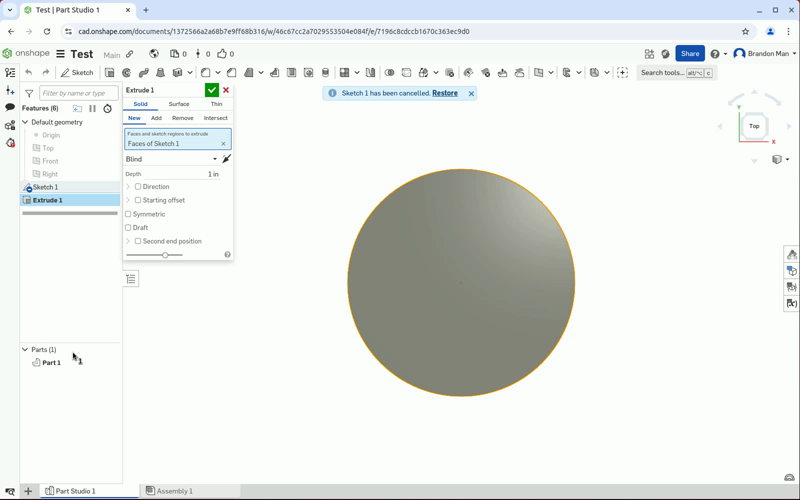
mouse_move(143, 106)
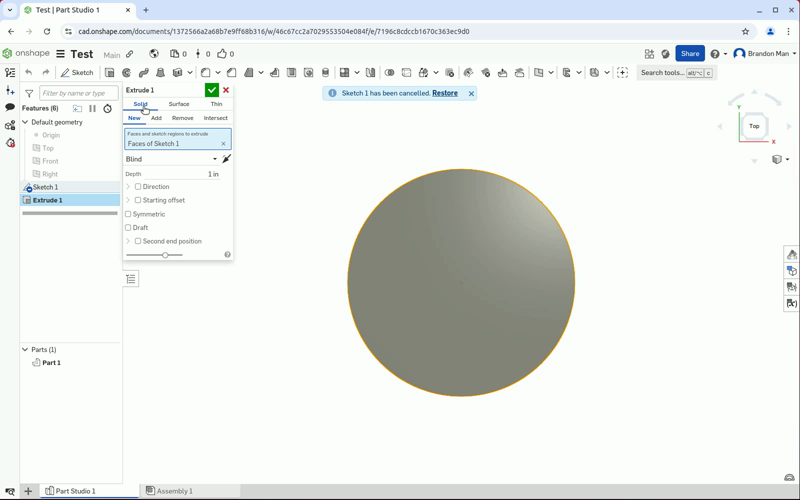
click(143, 106)
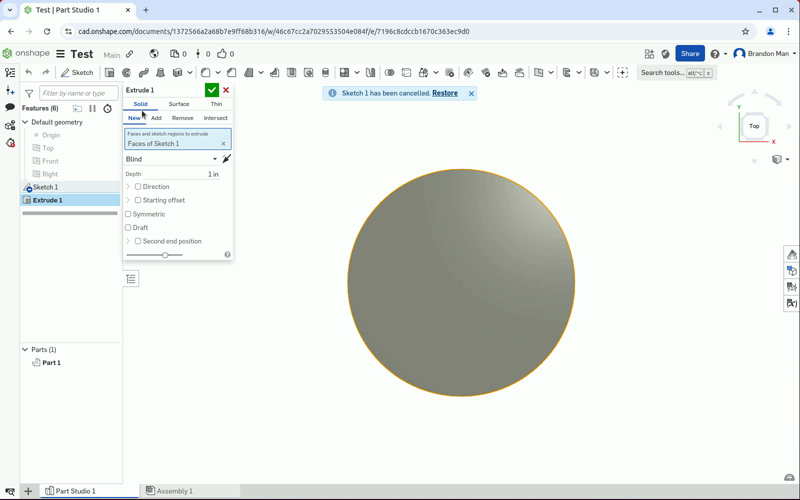
mouse_move(137, 120)
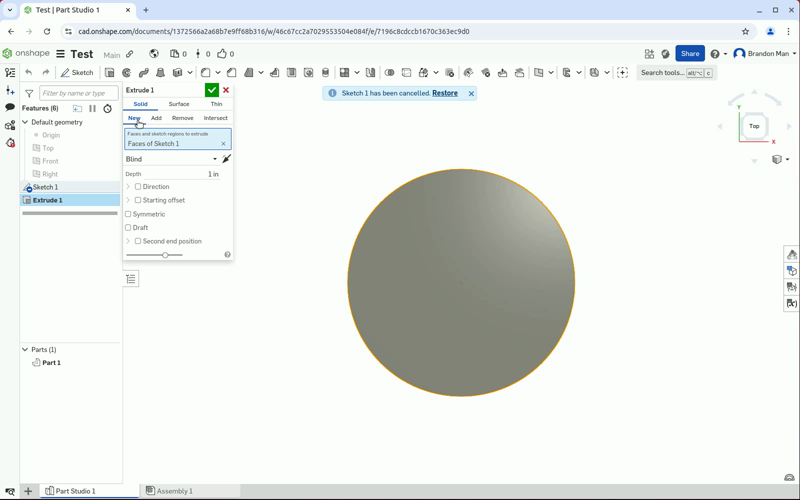
click(137, 120)
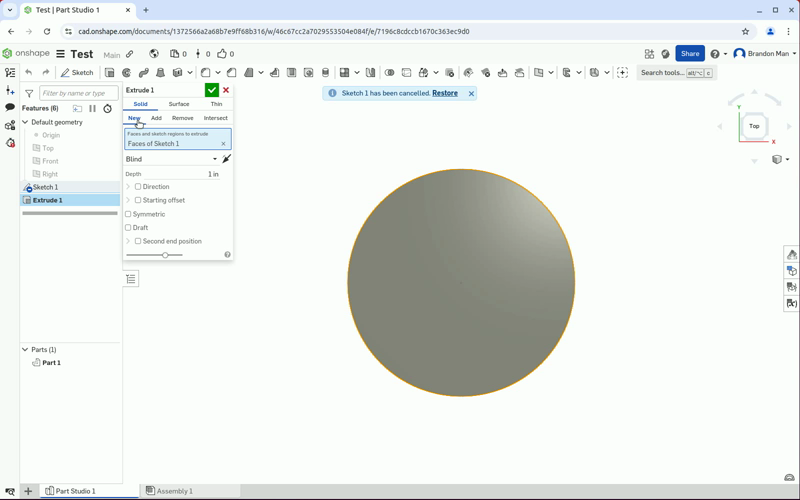
key(tab, 4)
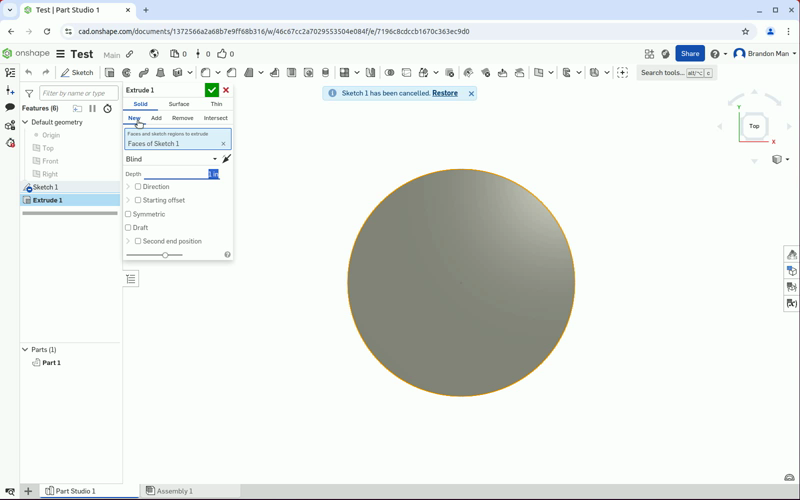
text(9.869)
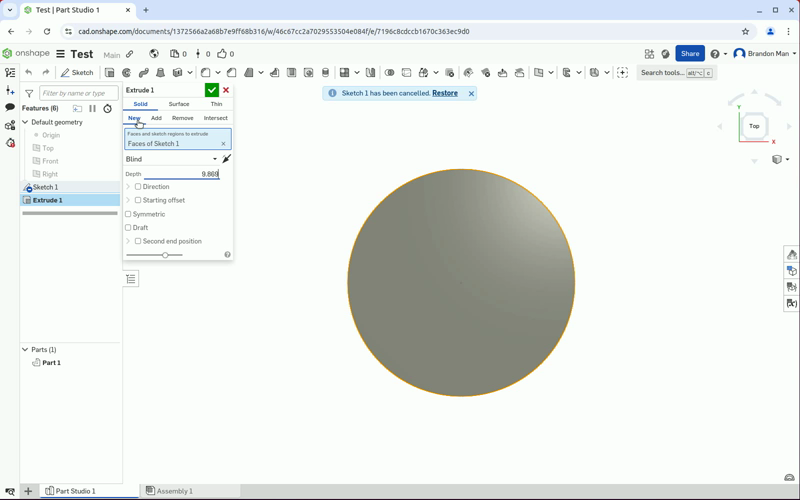
key(enter)
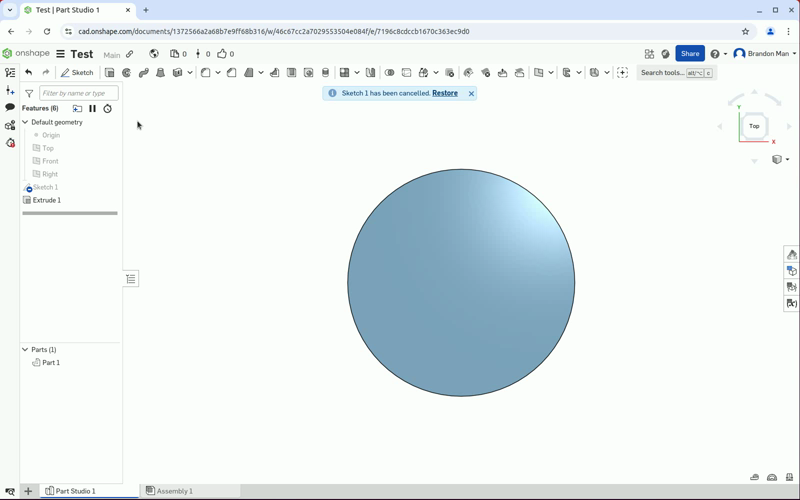
key(shift+h)
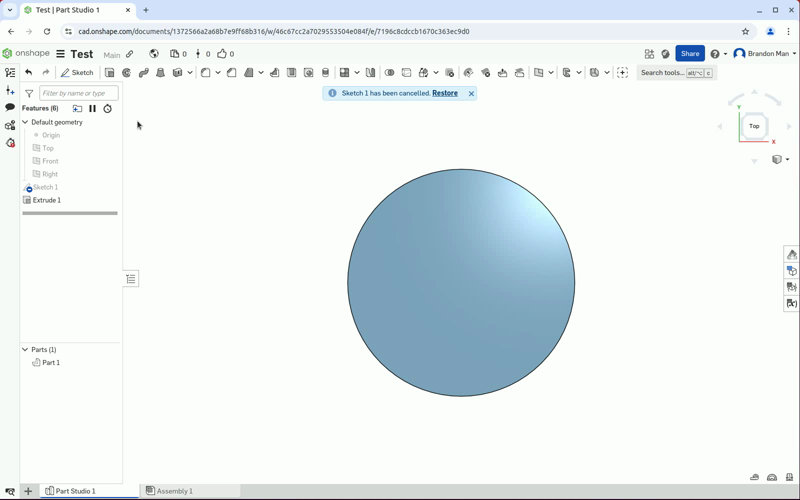
key(shift+h)
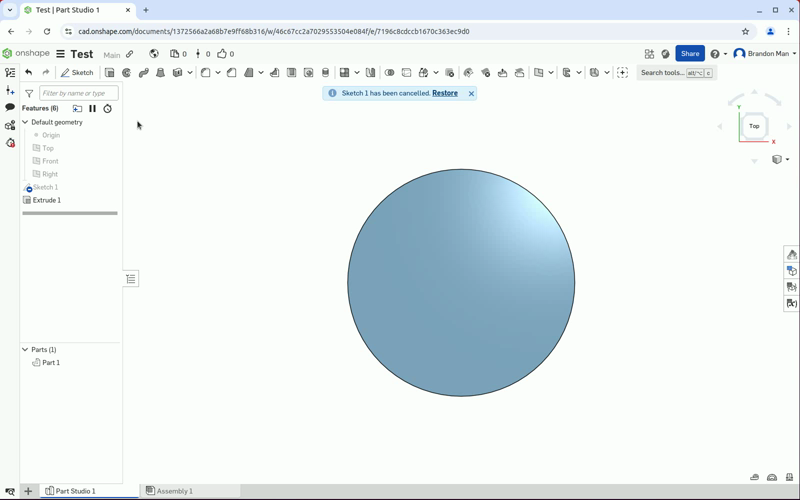
mouse_move(73, 189)
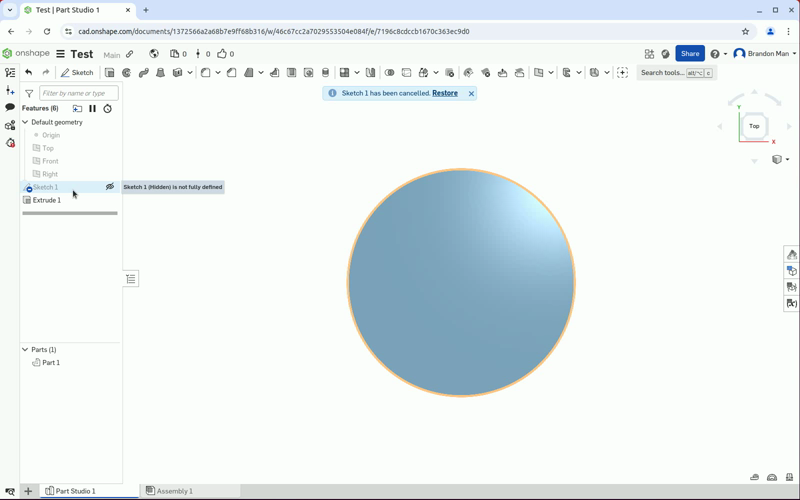
click(73, 189)
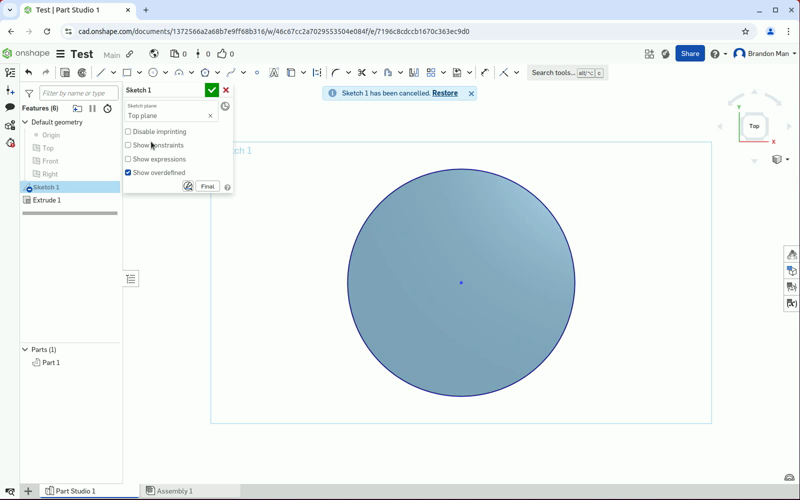
mouse_move(229, 92)
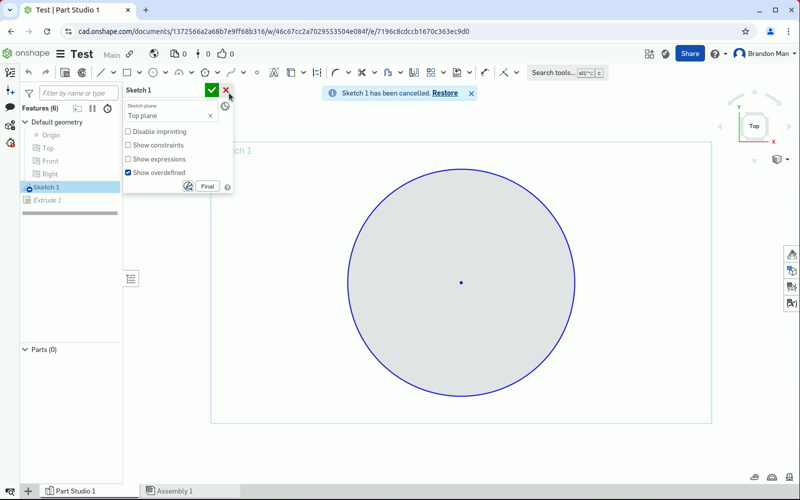
click(229, 92)
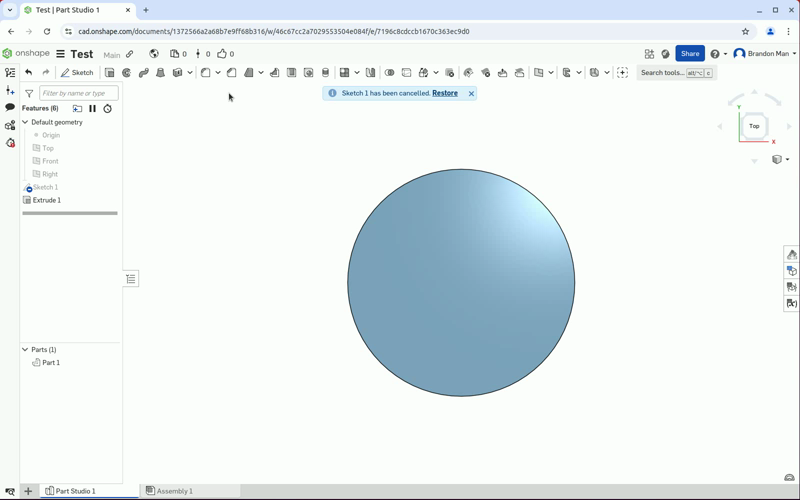
mouse_move(541, 75)
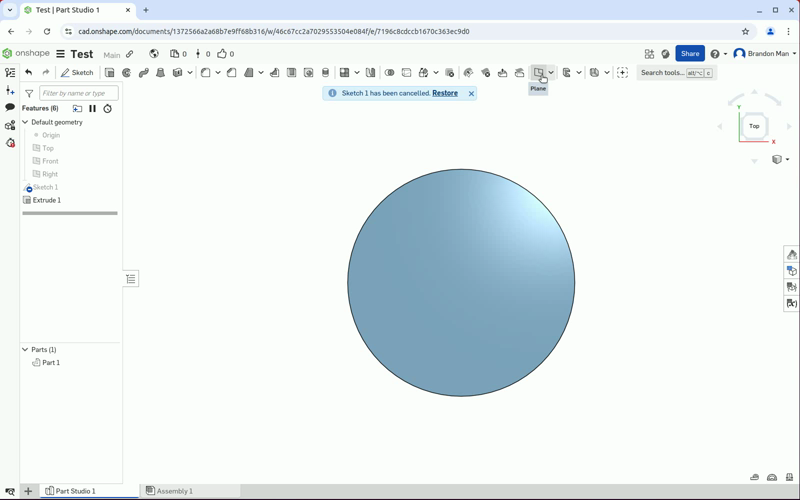
click(541, 75)
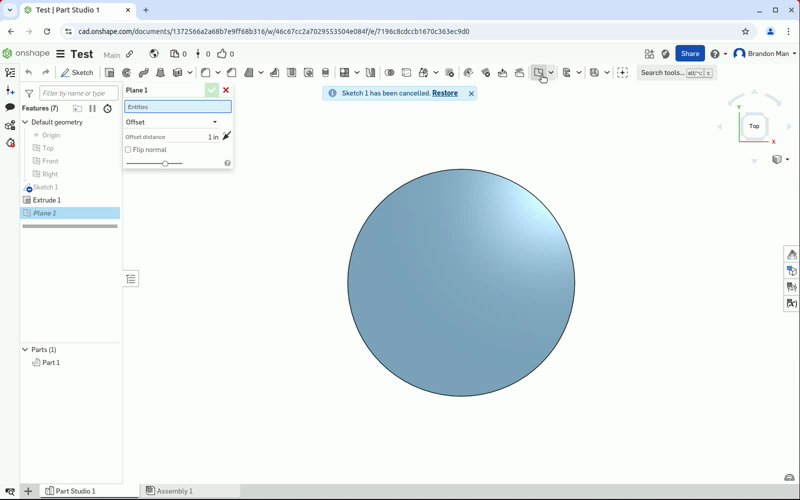
mouse_move(73, 150)
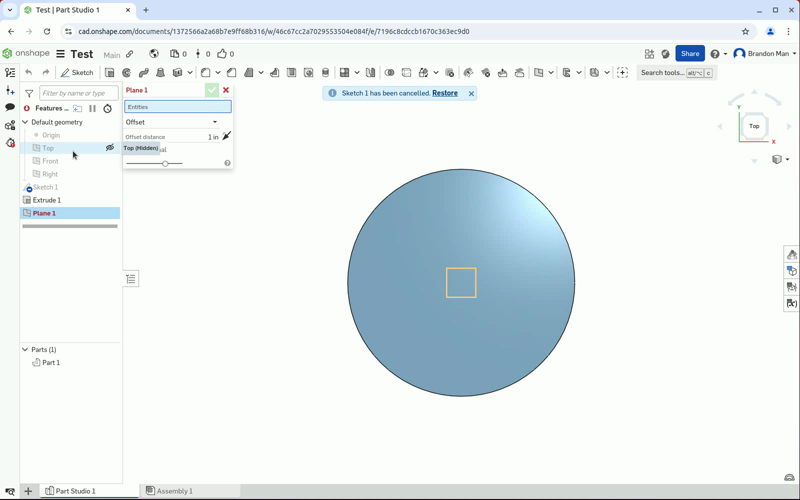
click(73, 150)
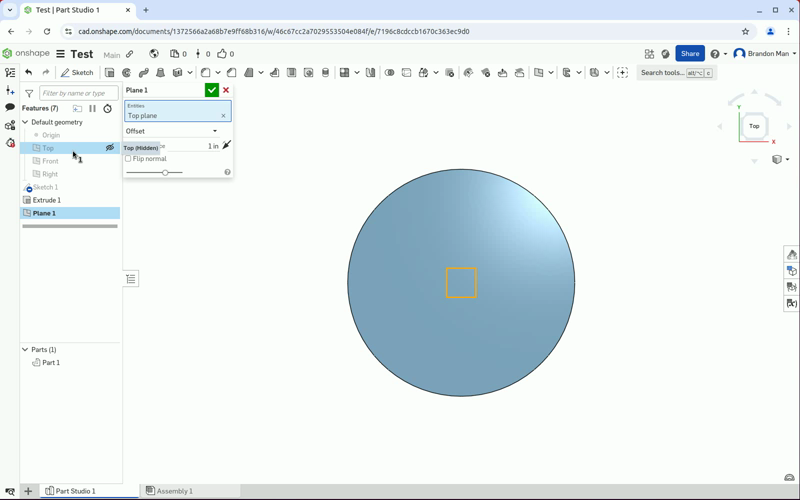
key(tab, 2)
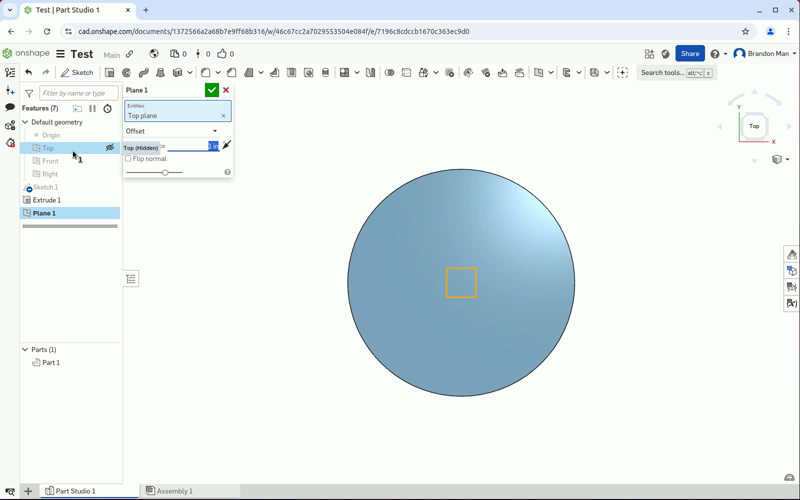
text(9.86)
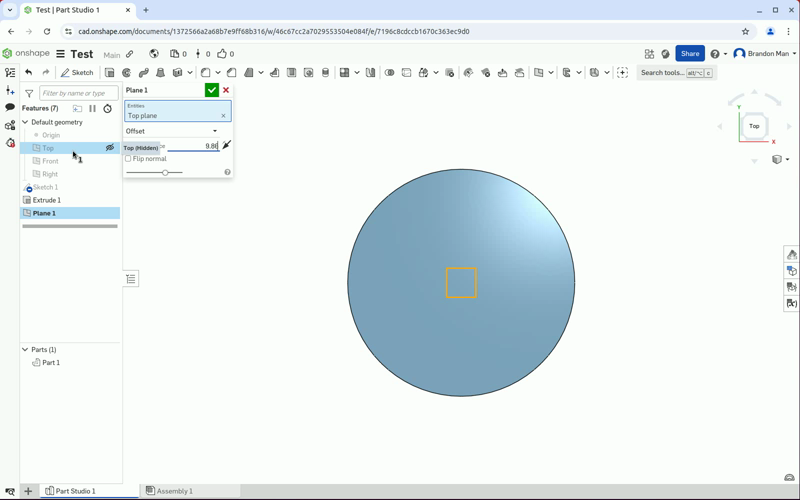
key(enter, 2)
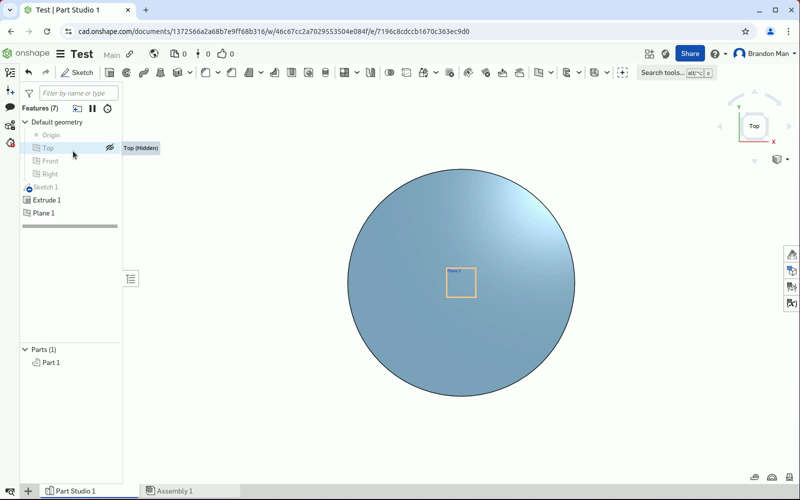
key(shift+s)
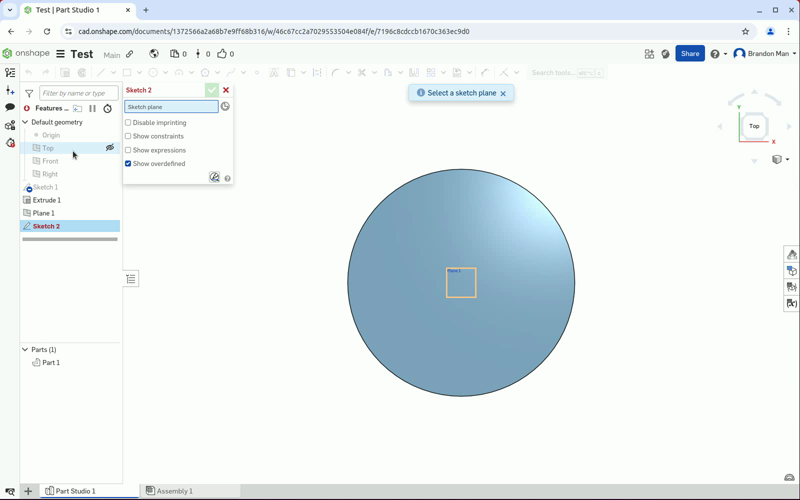
mouse_move(73, 215)
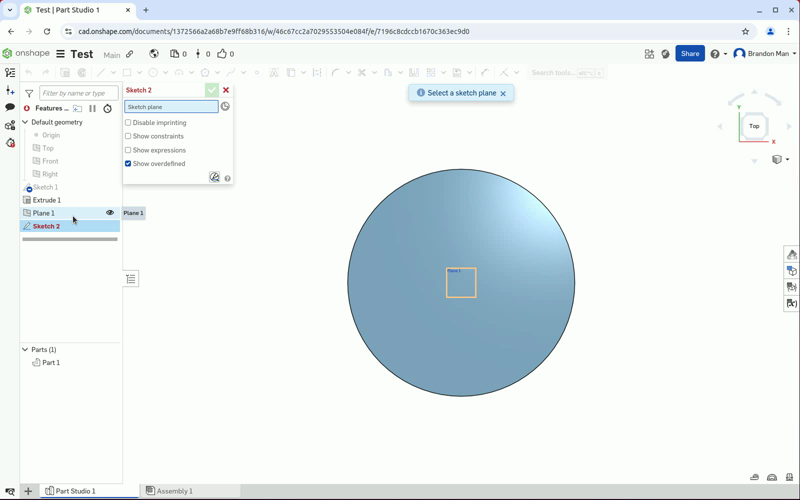
click(73, 215)
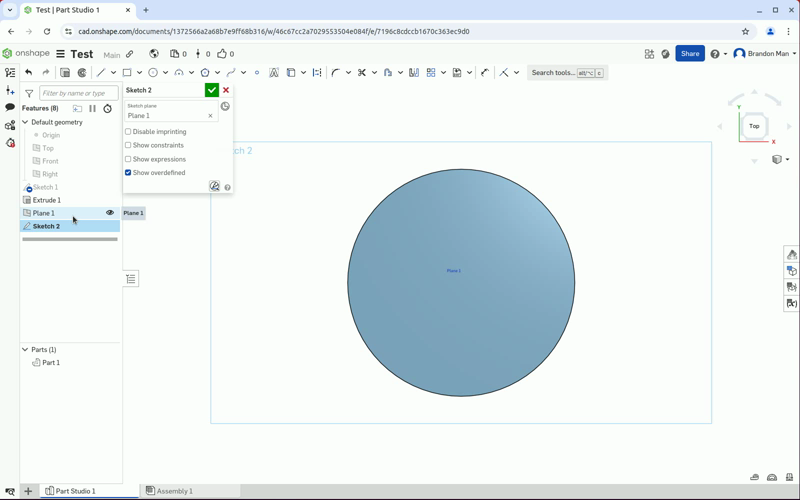
mouse_move(73, 352)
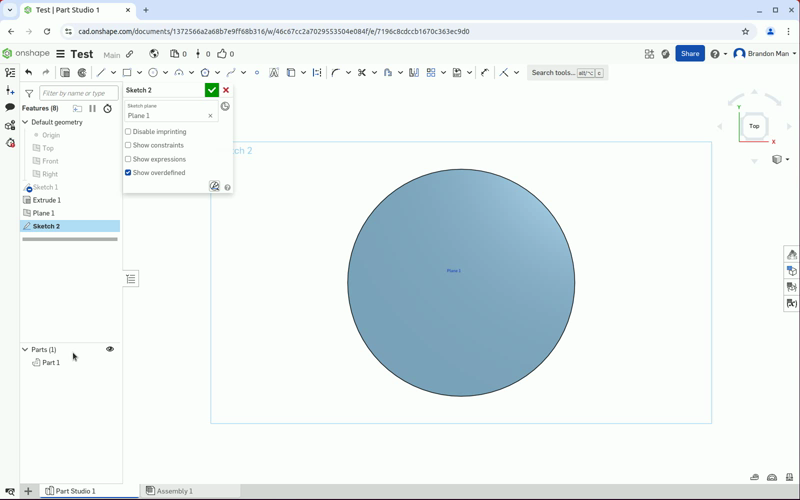
key(y)
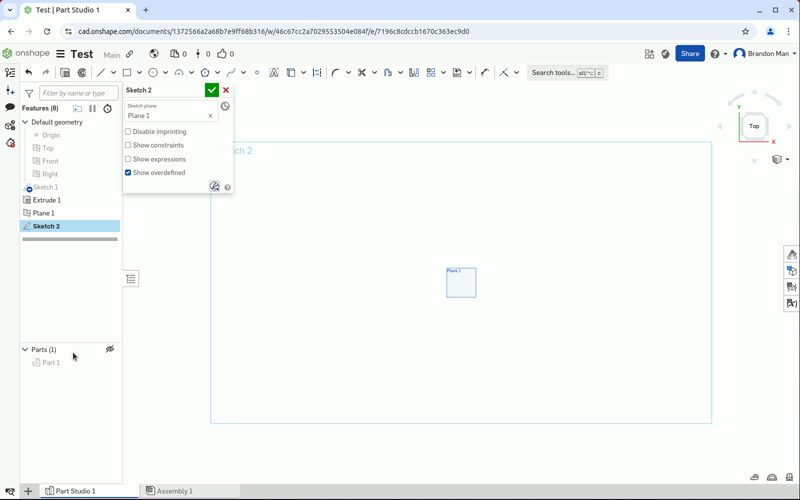
key(l)
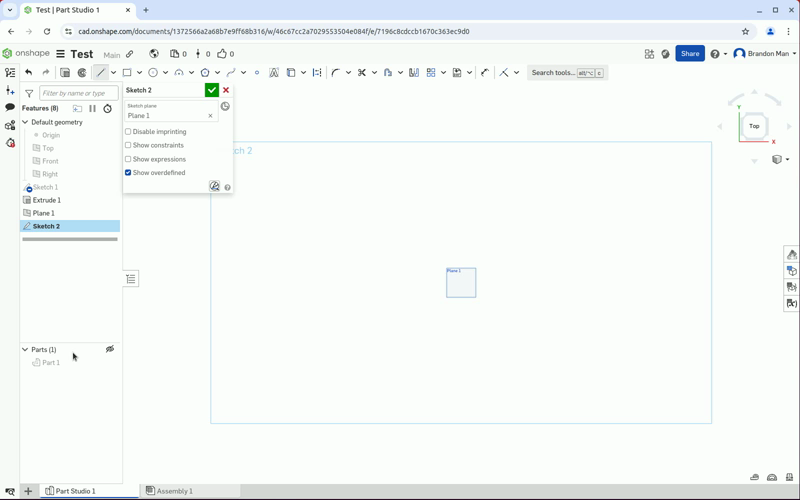
key_down(shift)
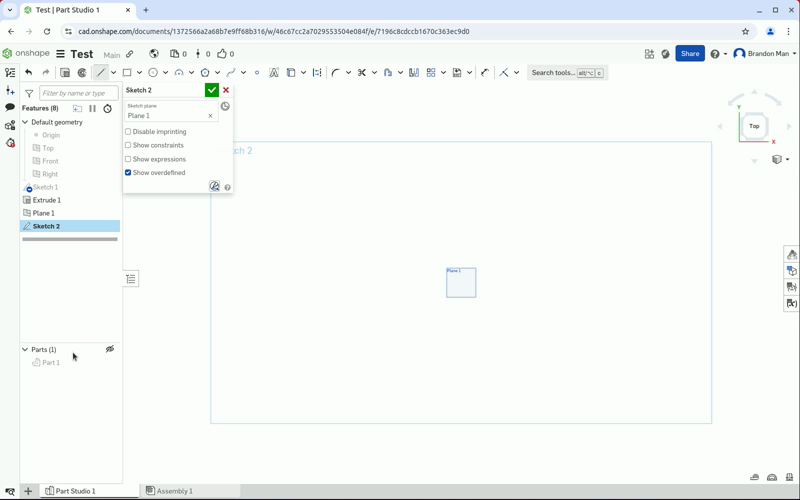
mouse_move(375, 332)
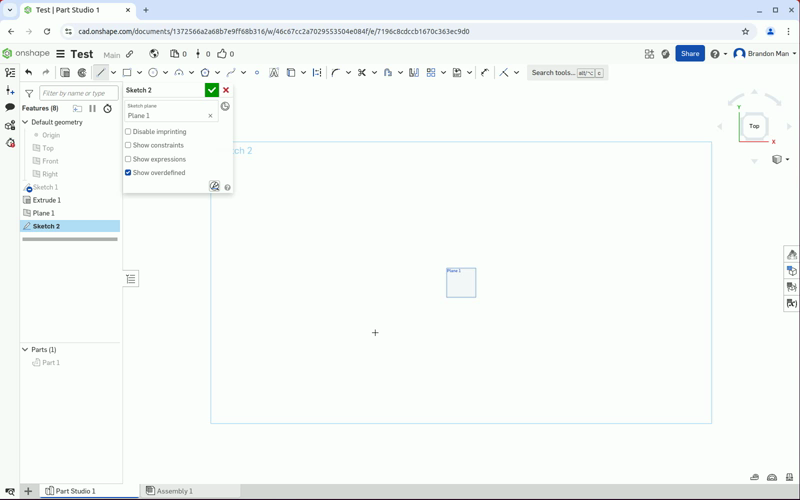
click(375, 332)
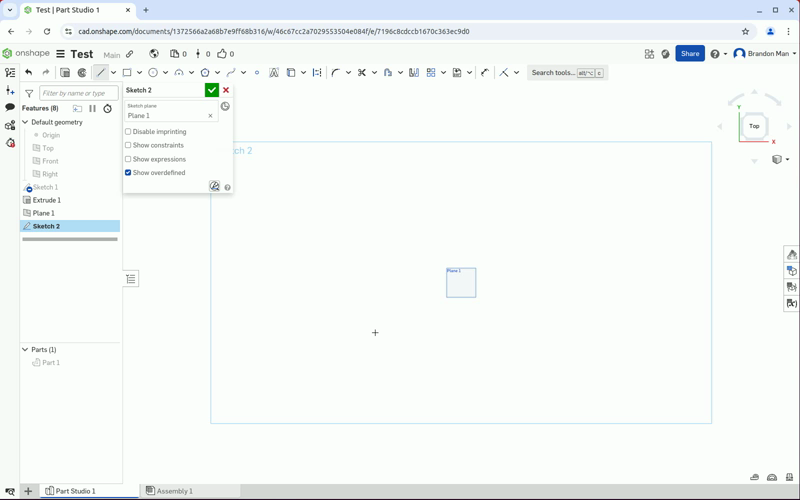
key_up(shift)
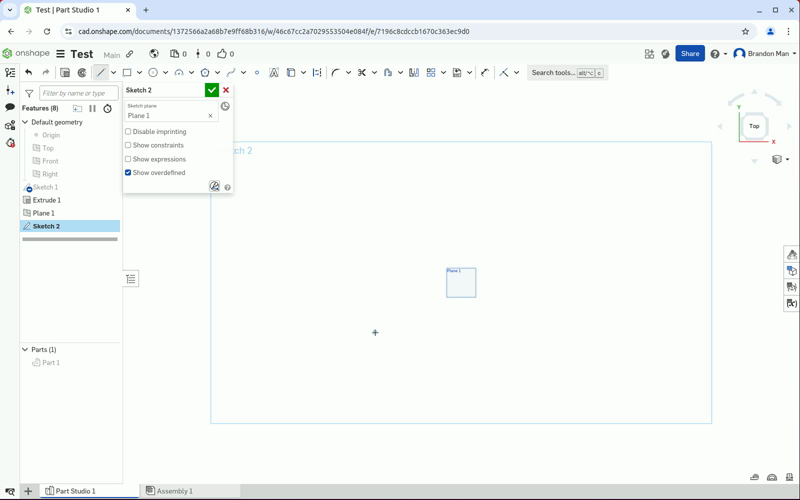
key_down(shift)
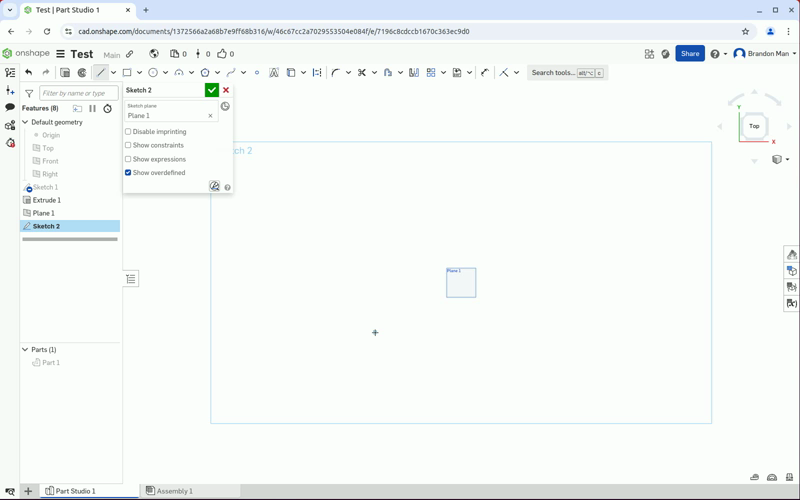
mouse_move(461, 380)
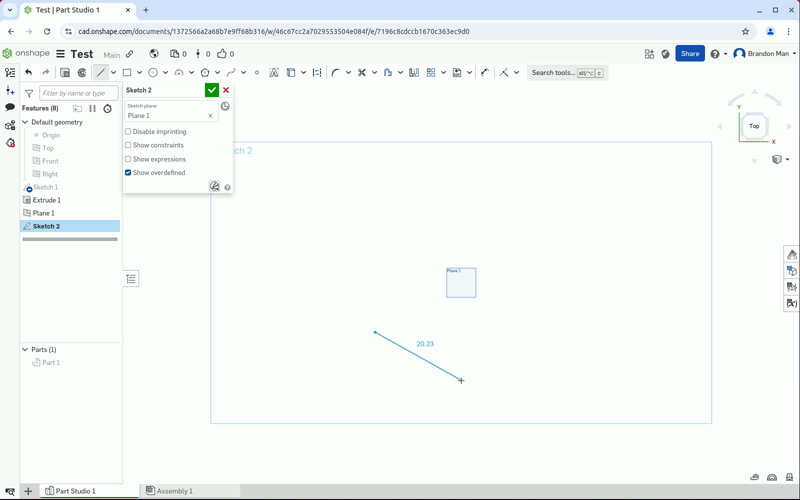
click(461, 380)
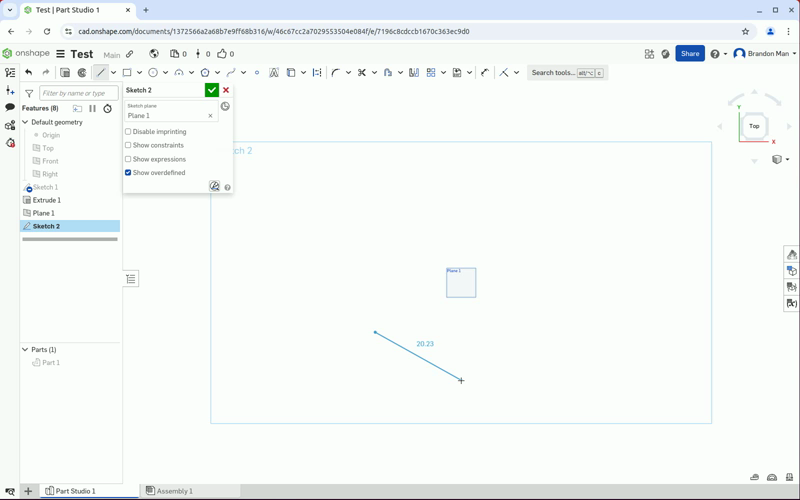
key_up(shift)
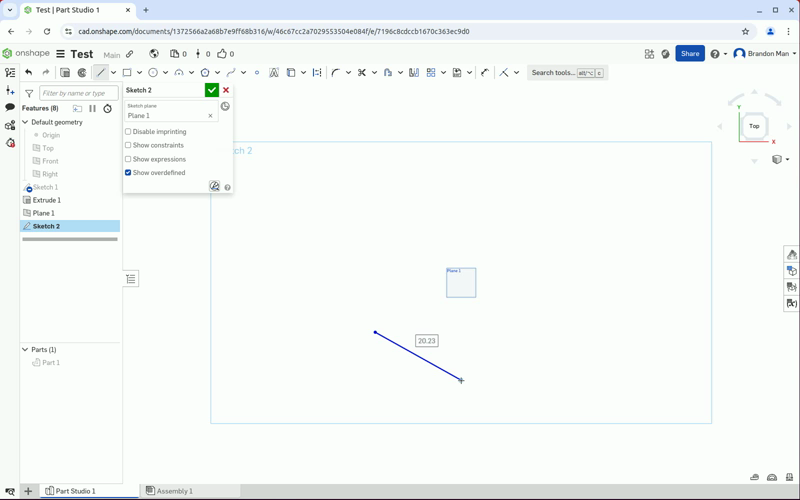
key_down(shift)
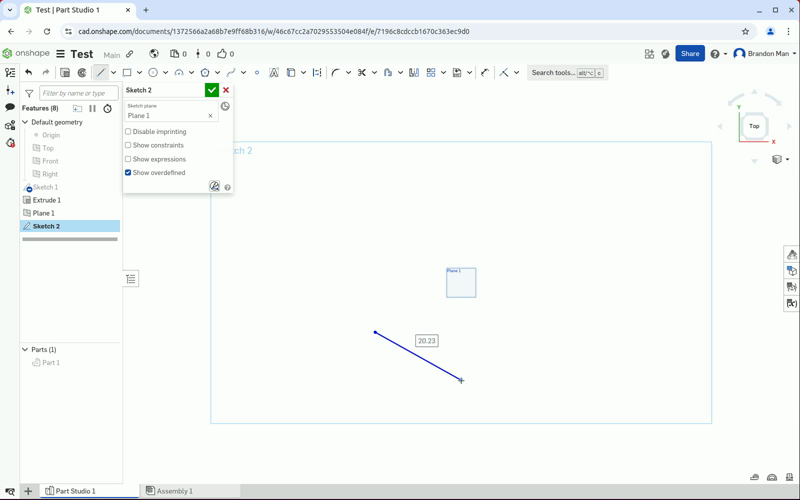
mouse_move(545, 332)
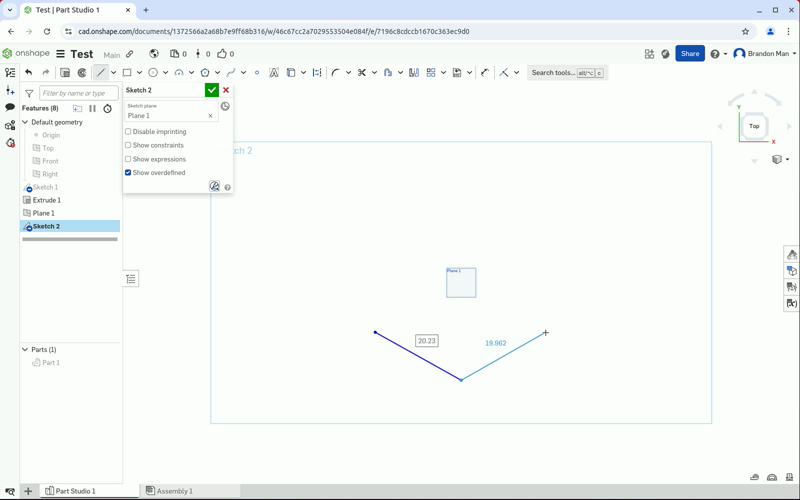
click(545, 332)
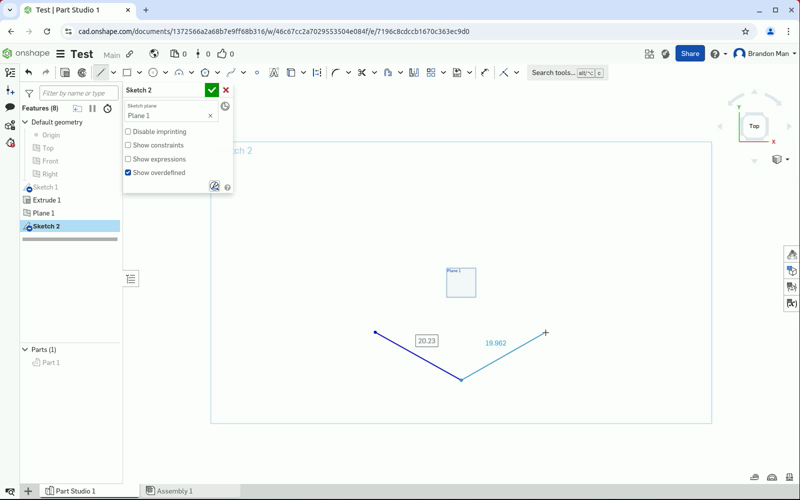
key_up(shift)
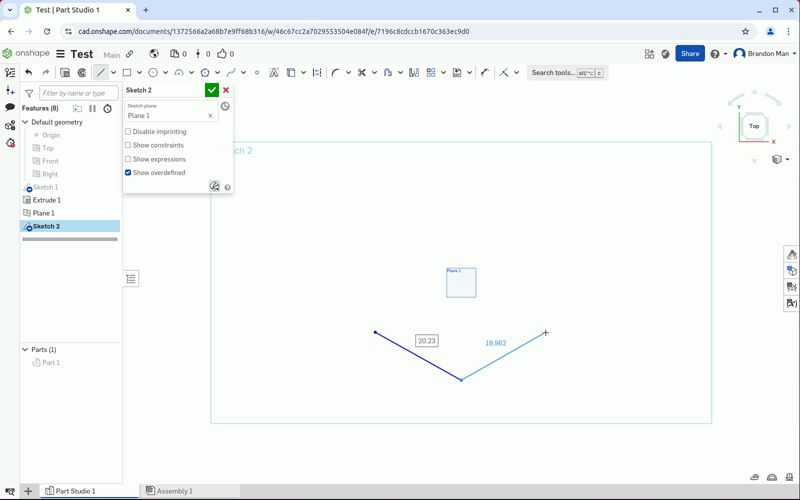
key_down(shift)
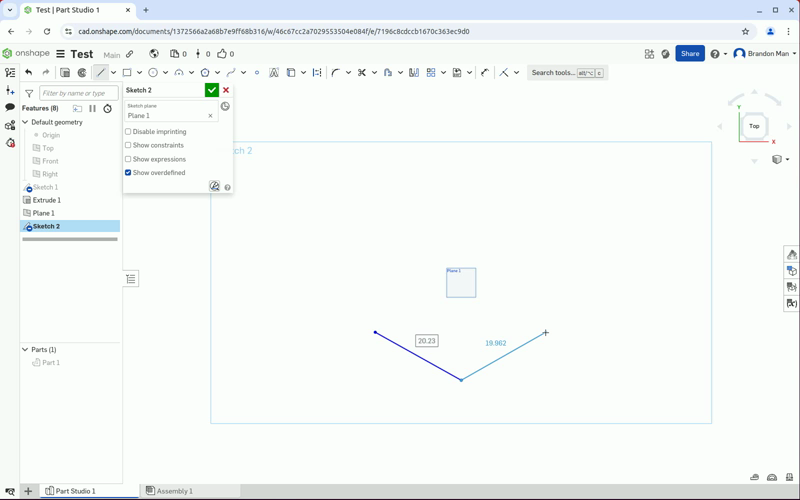
mouse_move(545, 233)
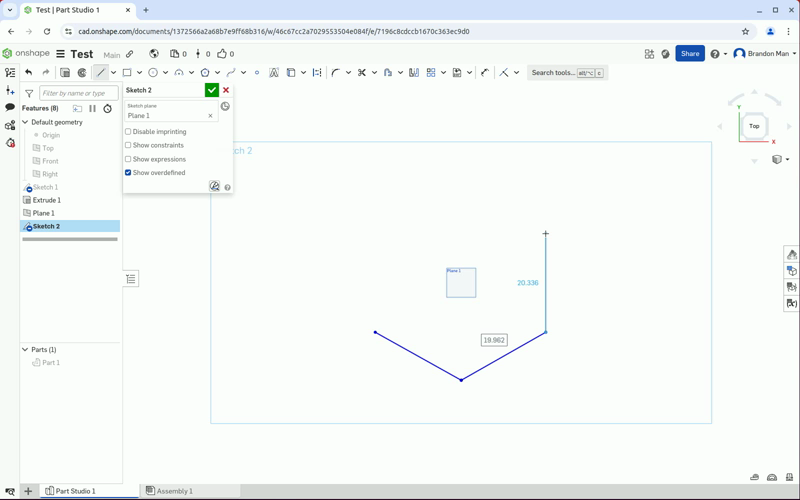
click(545, 233)
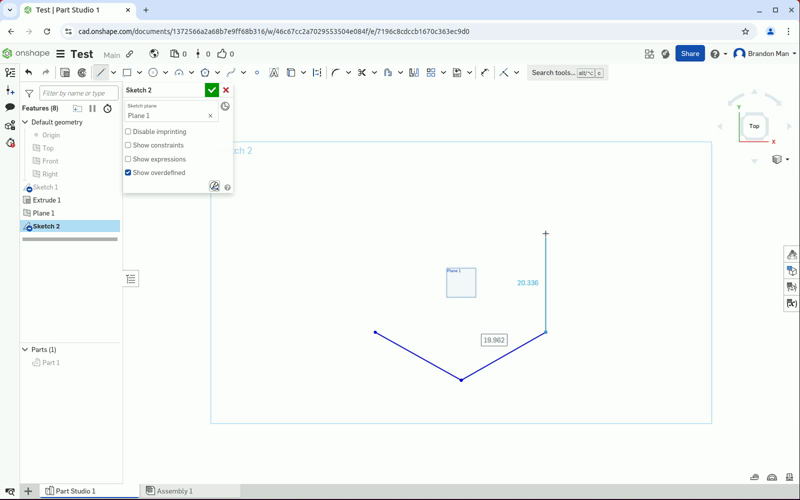
key_up(shift)
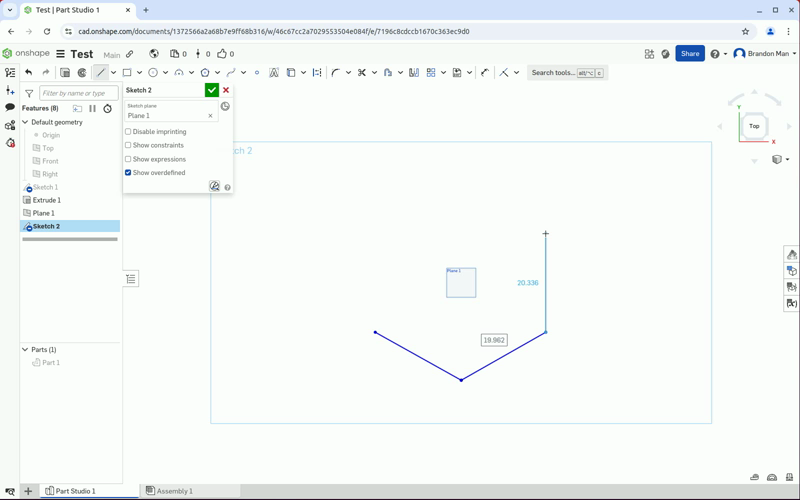
key_down(shift)
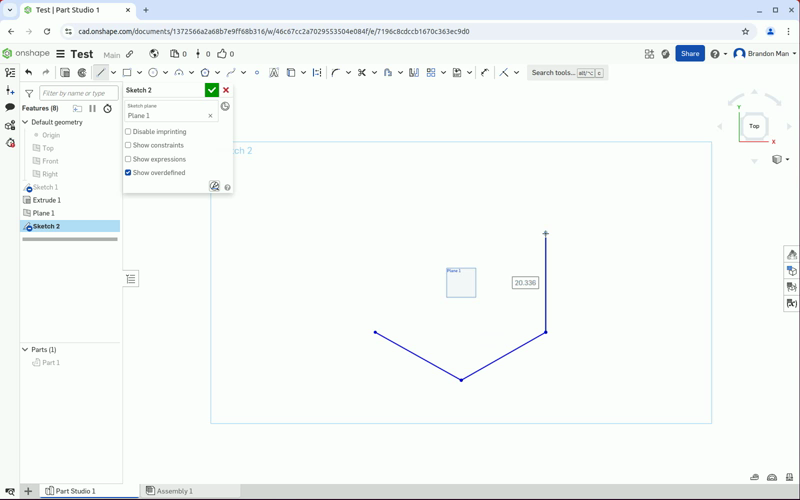
mouse_move(461, 185)
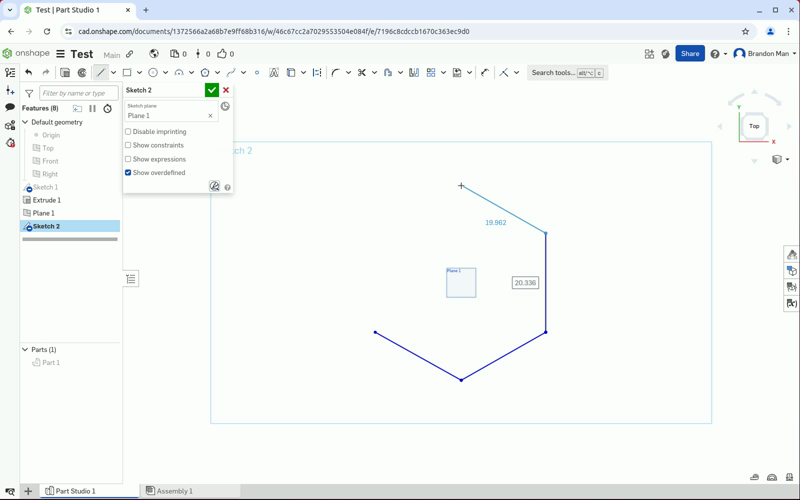
click(461, 185)
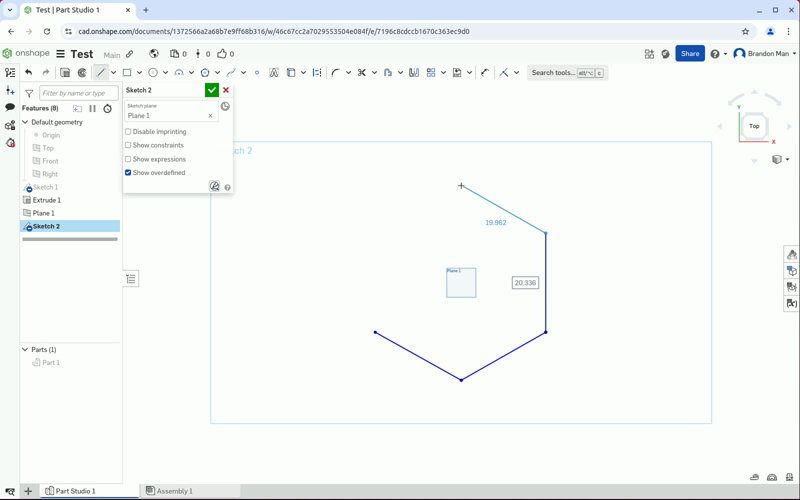
key_up(shift)
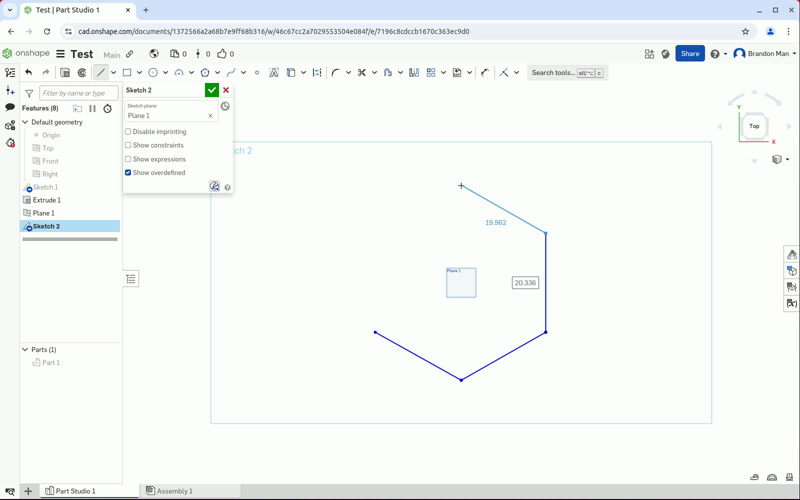
key_down(shift)
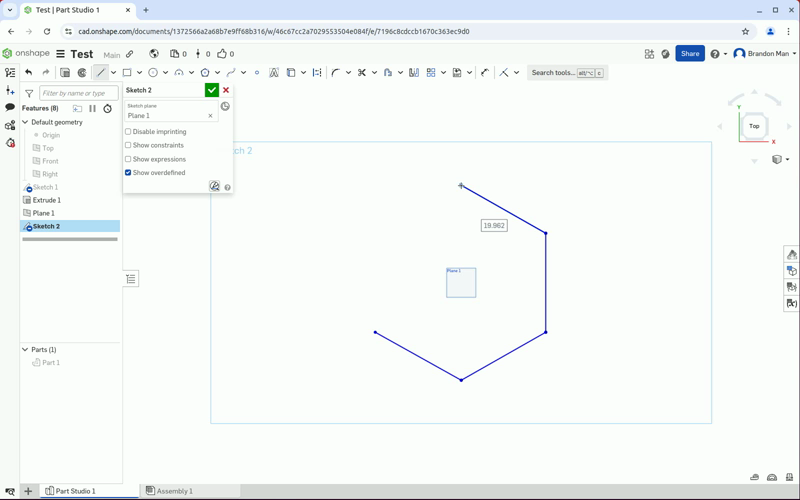
mouse_move(375, 233)
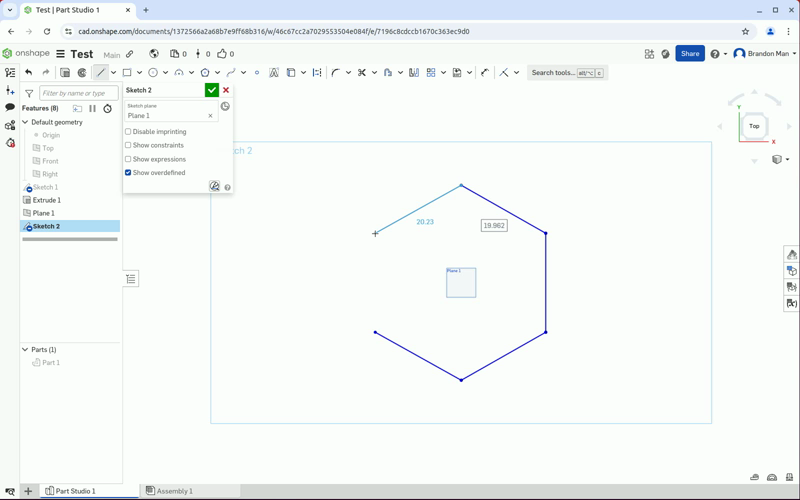
click(375, 233)
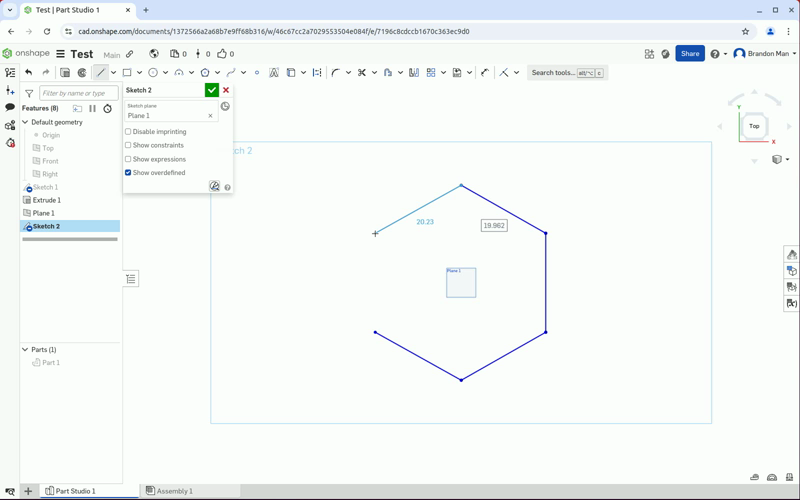
key_up(shift)
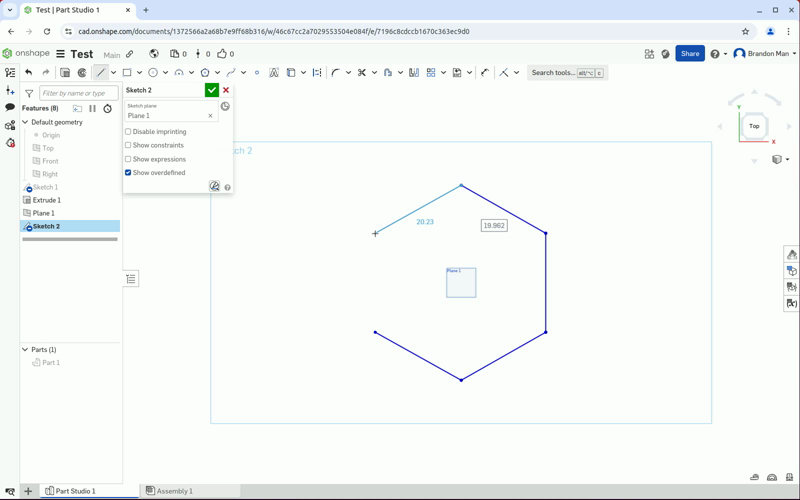
key_down(shift)
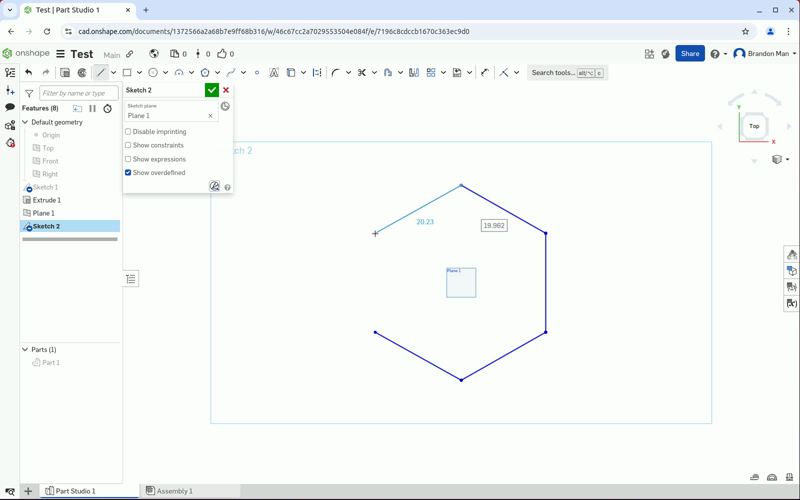
mouse_move(375, 332)
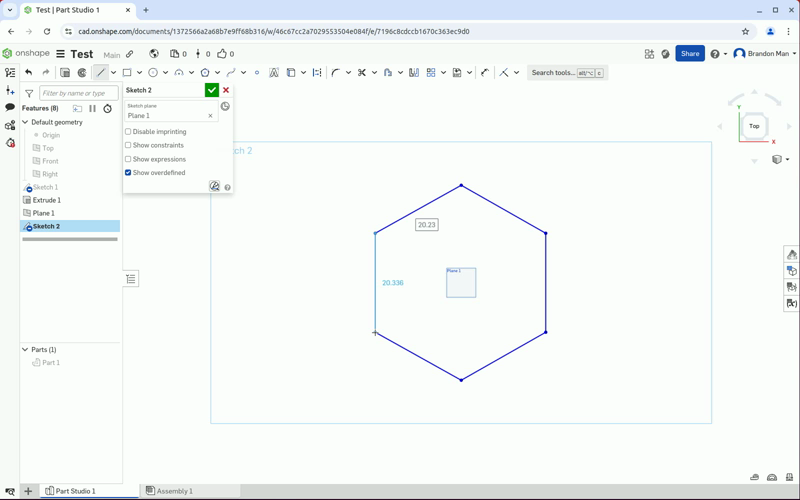
key_up(shift)
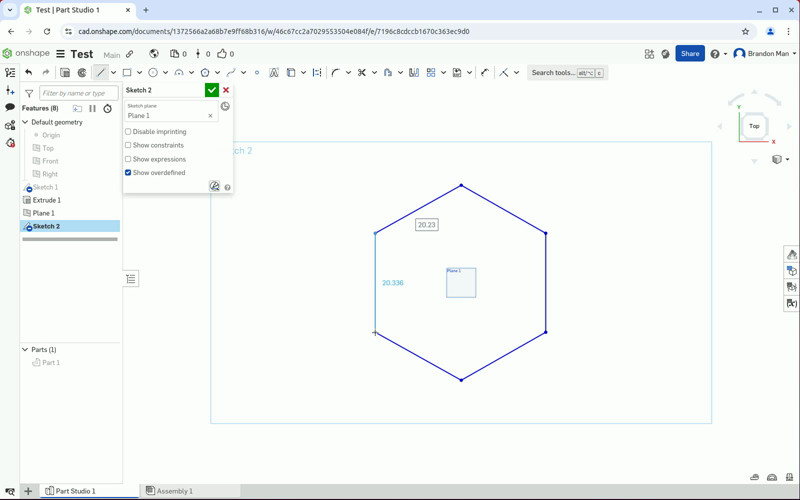
click(375, 332)
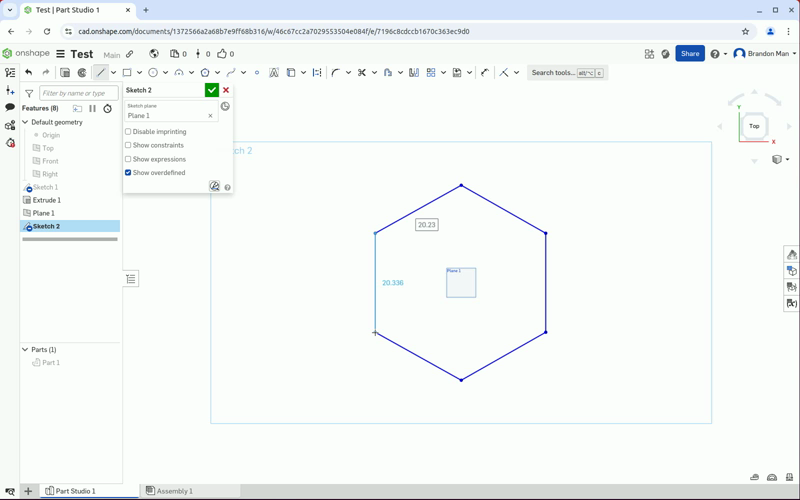
key(esc)
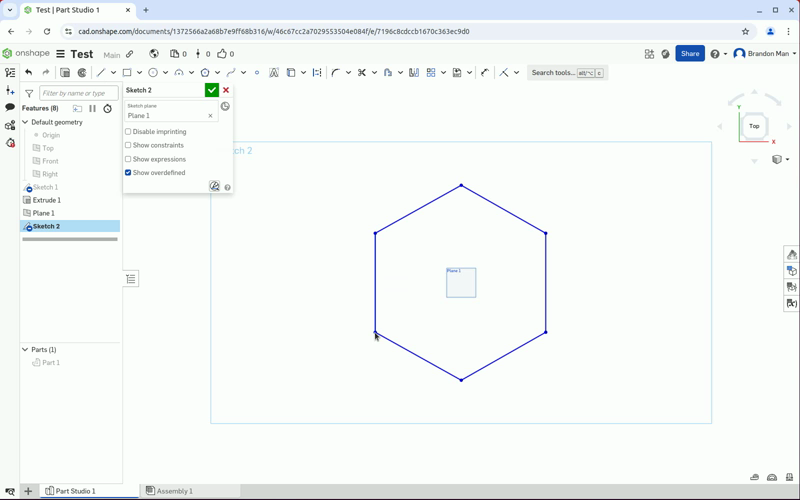
mouse_move(459, 247)
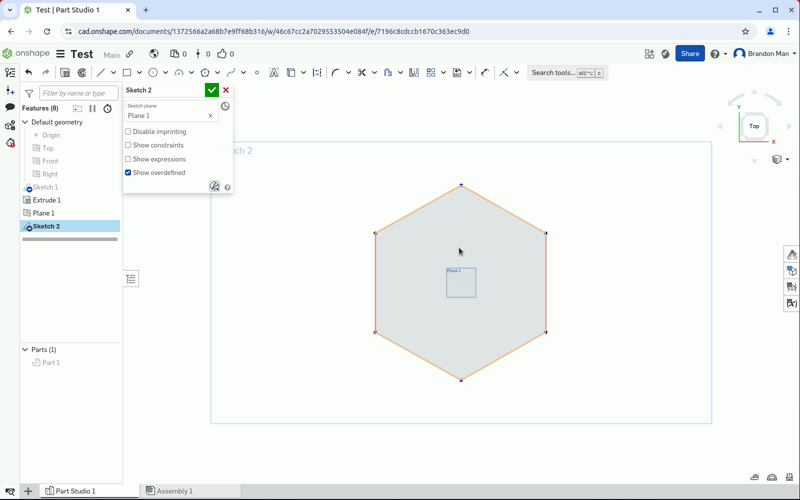
click(459, 247)
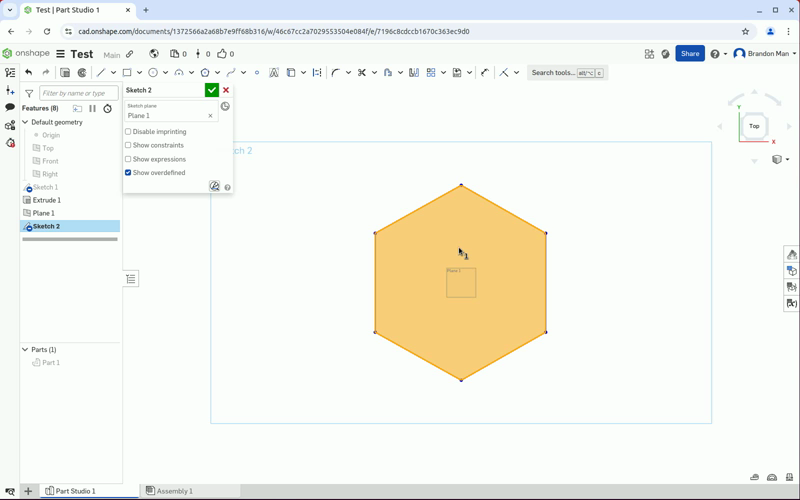
mouse_move(73, 352)
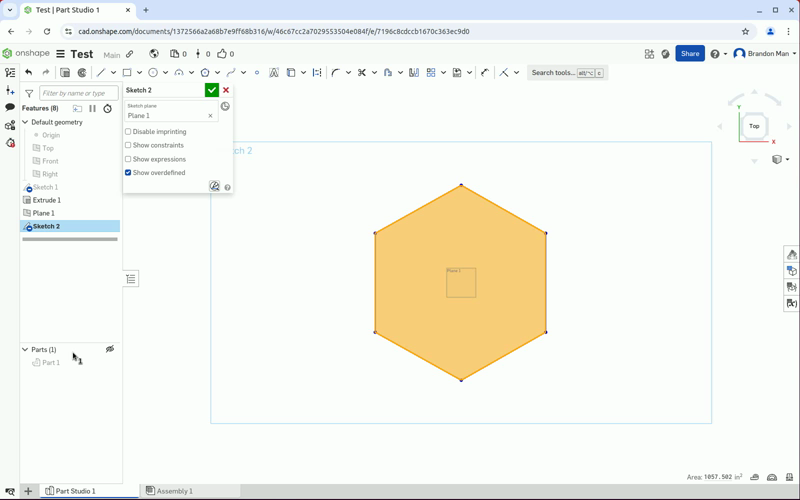
key(shift+y)
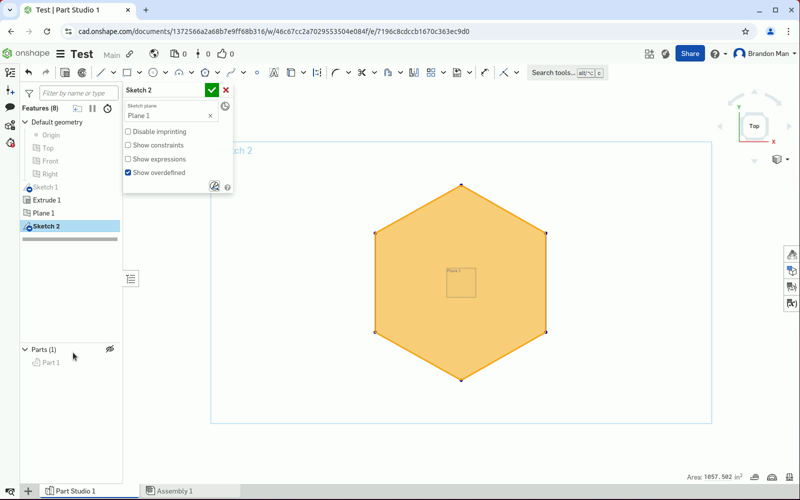
key(shift+e)
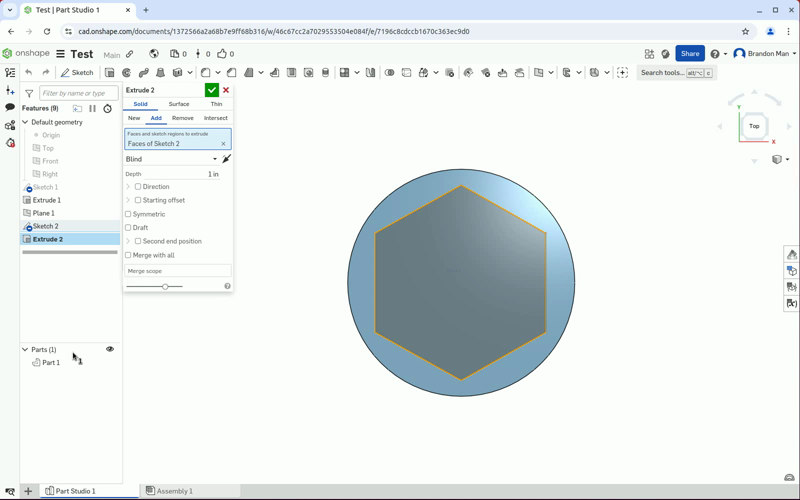
mouse_move(143, 106)
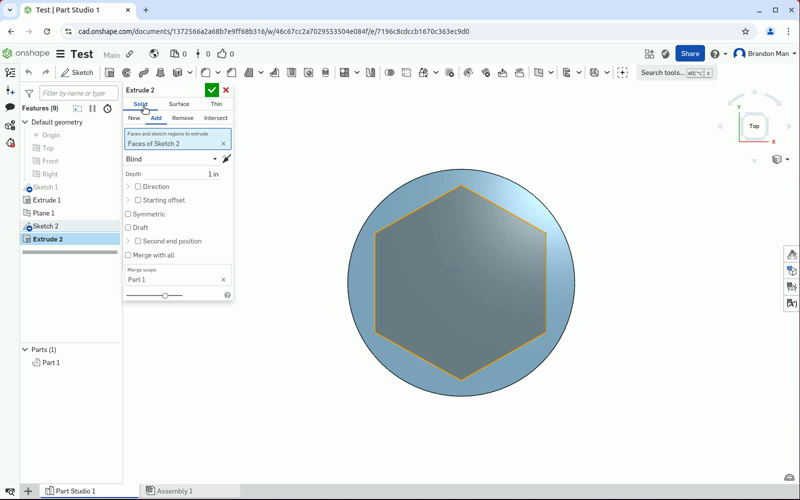
click(143, 106)
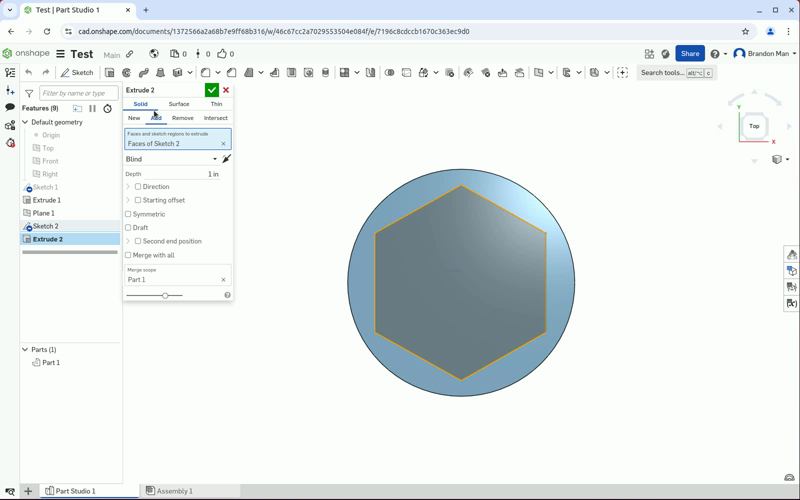
mouse_move(186, 120)
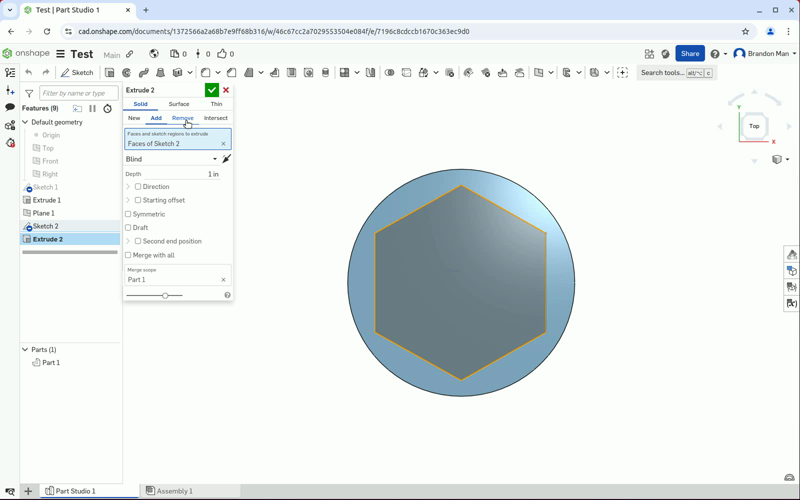
click(186, 120)
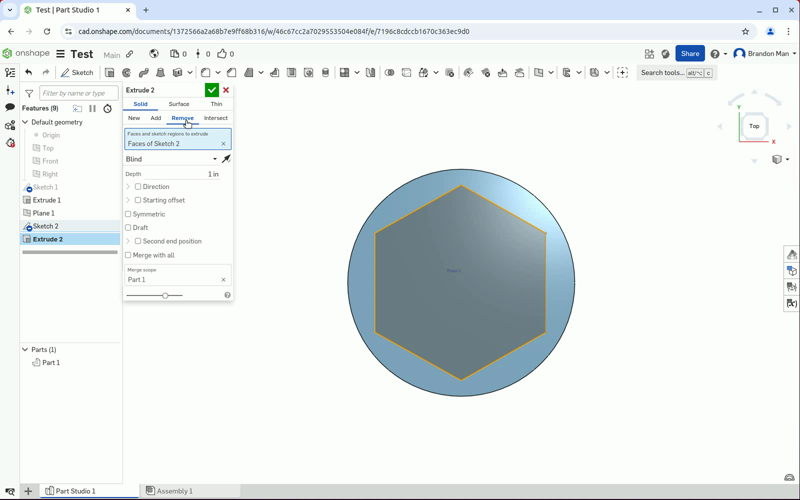
key(tab, 4)
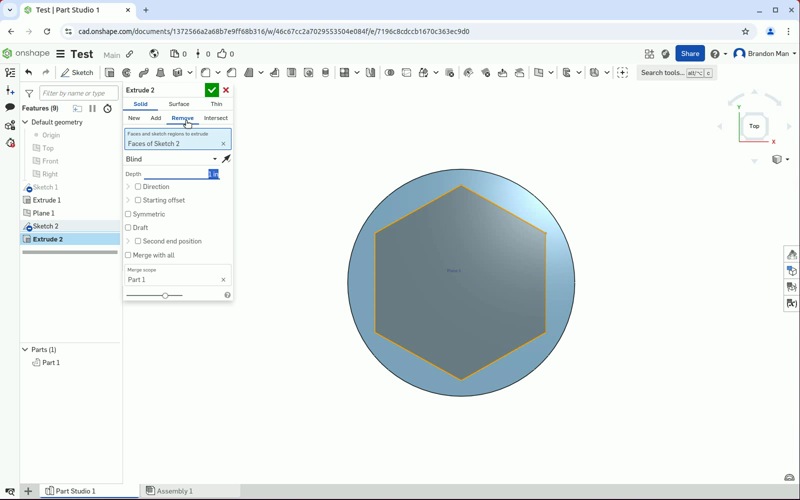
text(6.499)
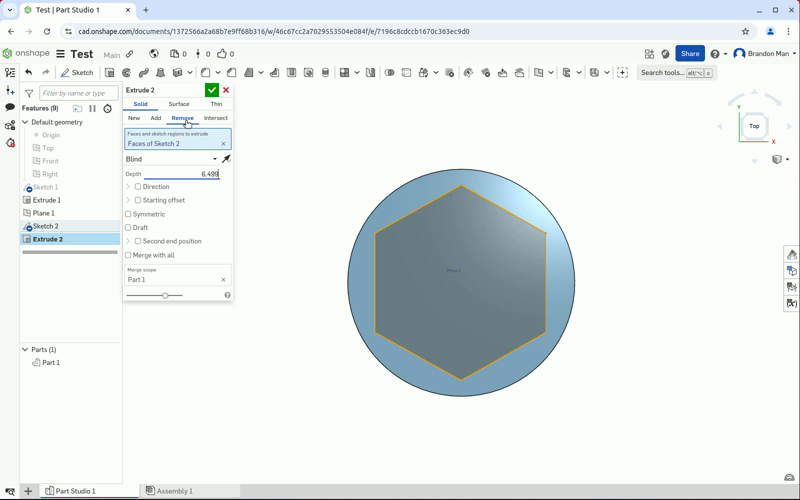
key(tab, 6)
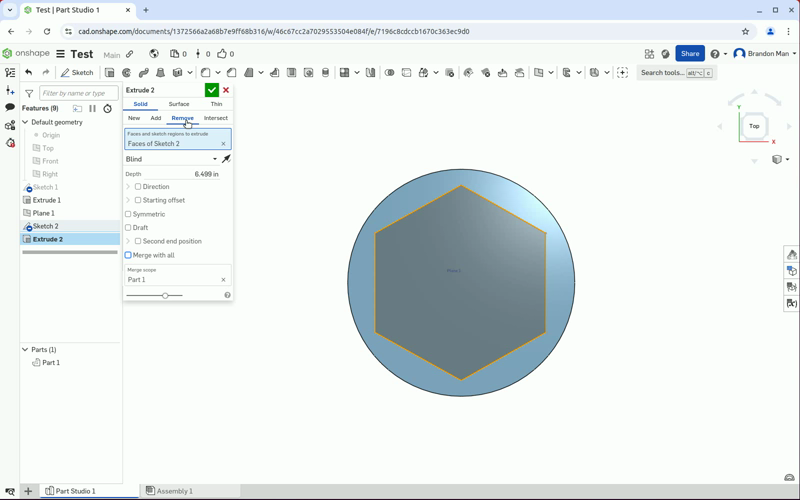
key(space)
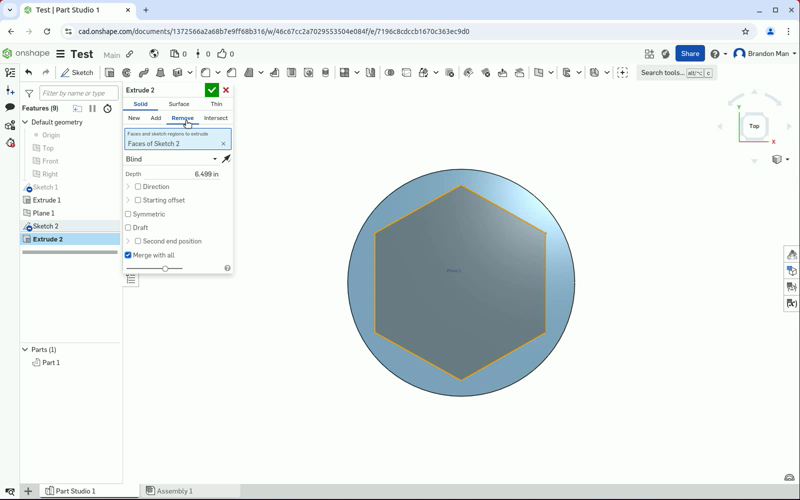
key(enter)
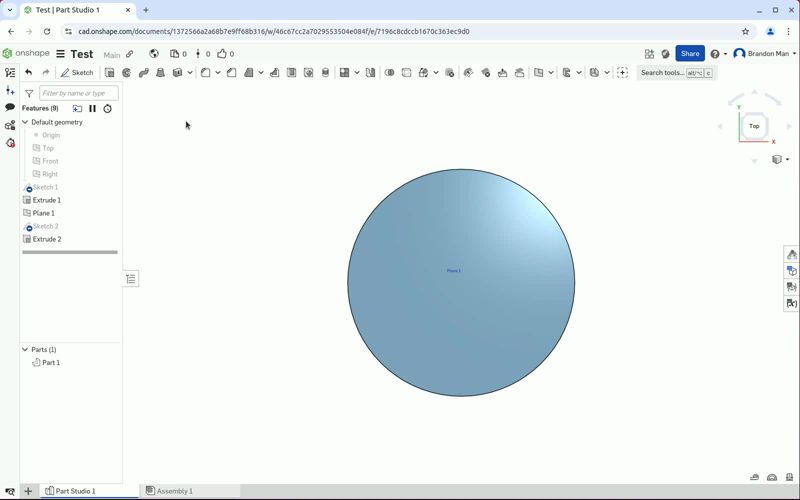
key(shift+h)
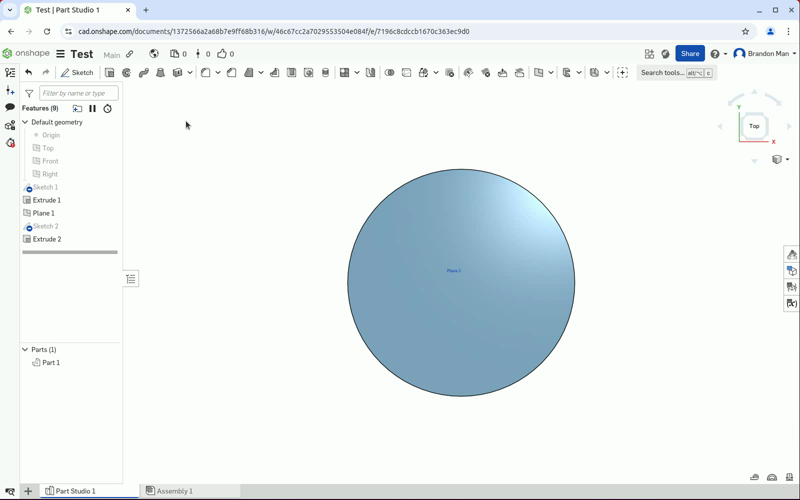
key(shift+h)
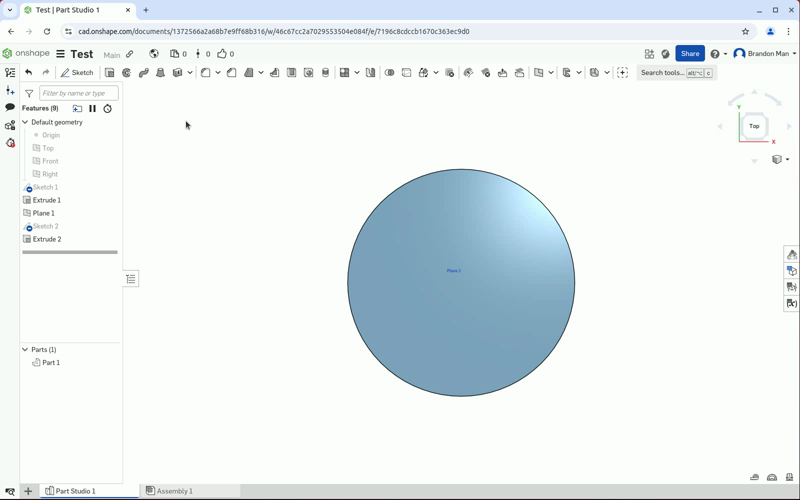
mouse_move(73, 189)
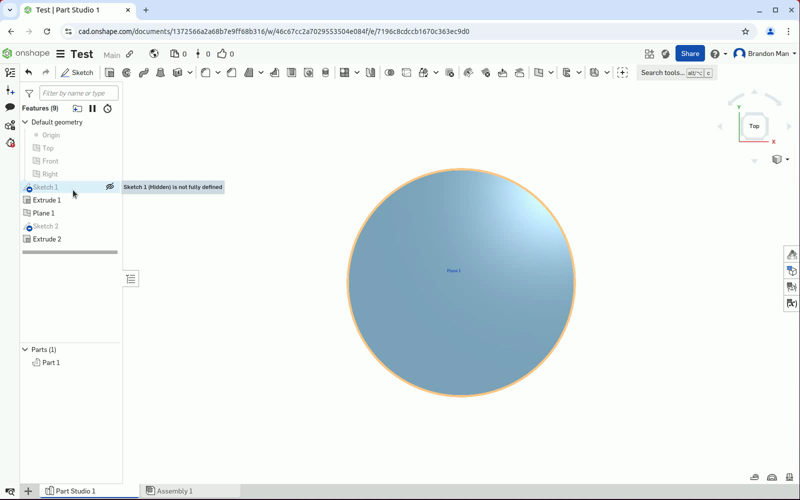
click(73, 189)
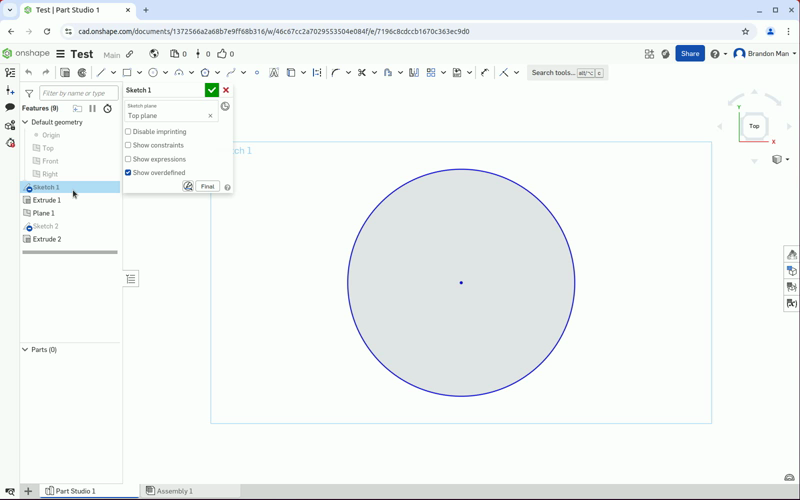
mouse_move(229, 92)
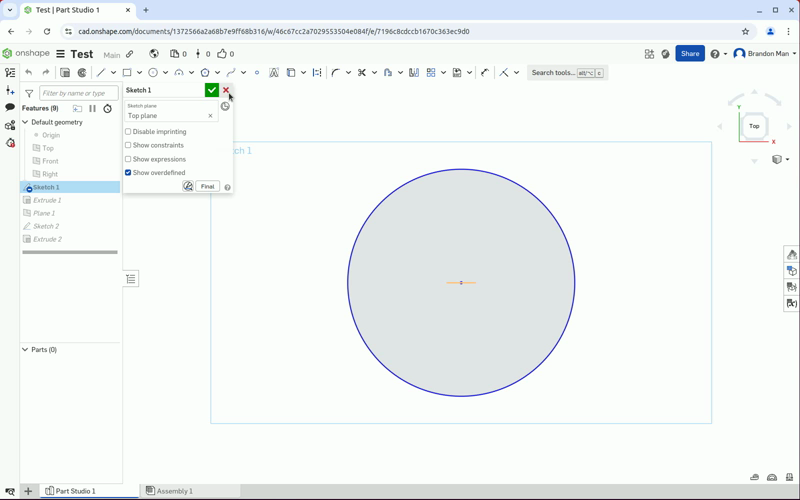
click(229, 92)
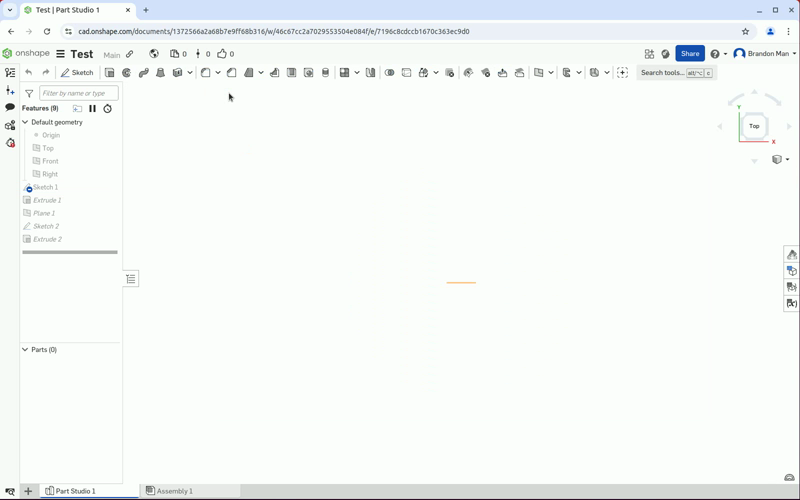
key(shift+s)
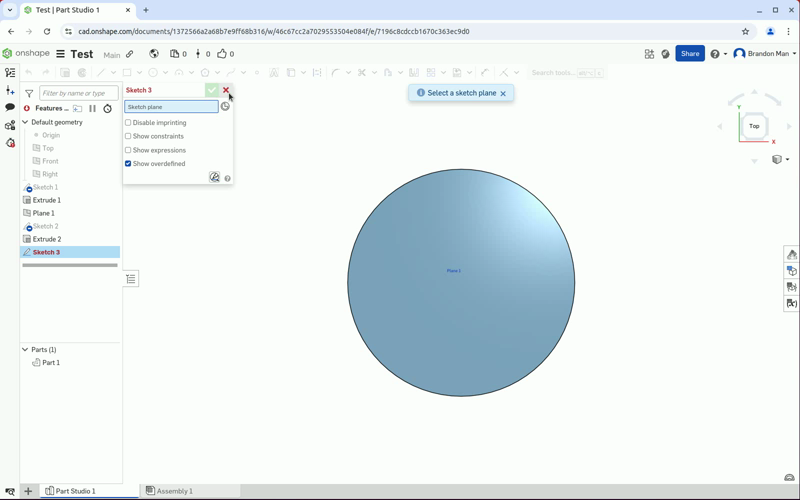
mouse_move(73, 215)
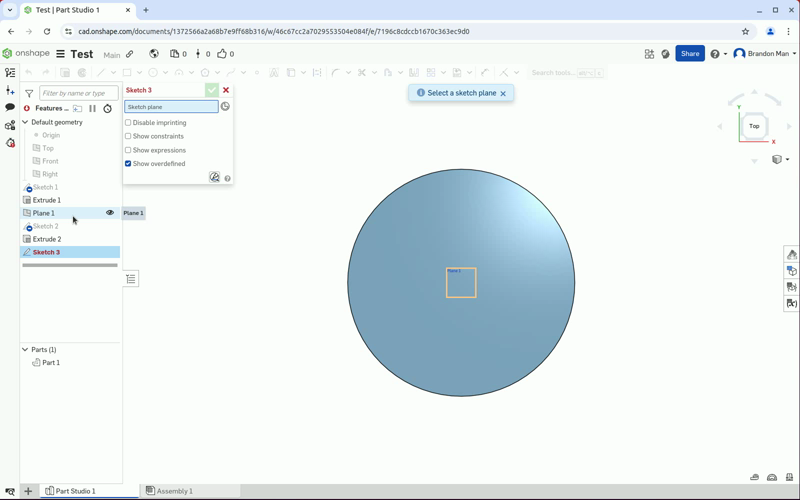
click(73, 215)
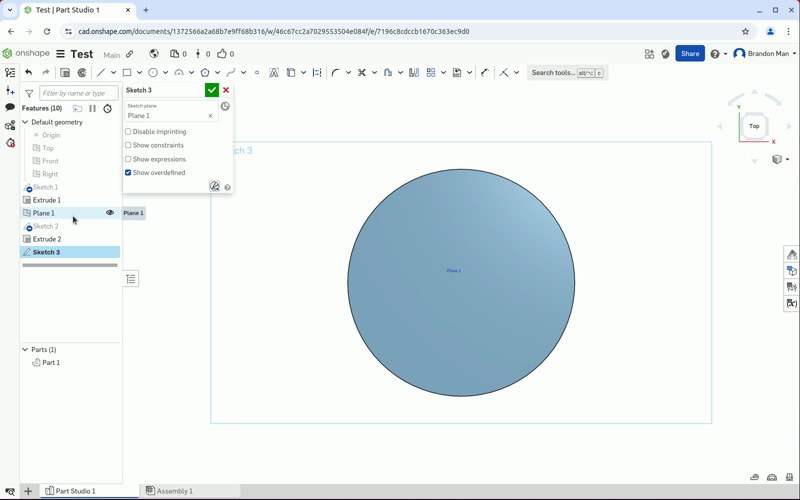
mouse_move(73, 352)
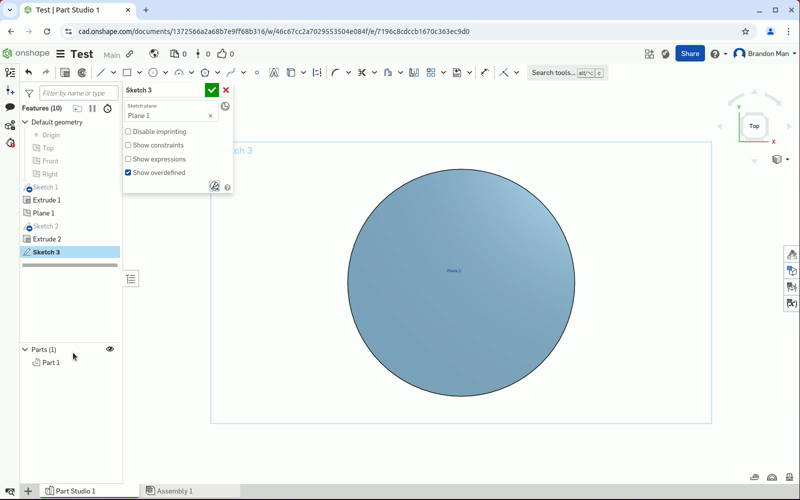
key(y)
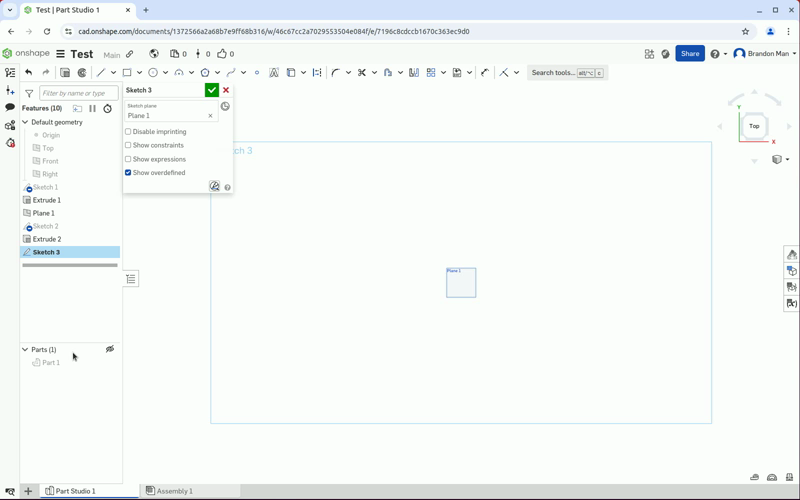
key(c)
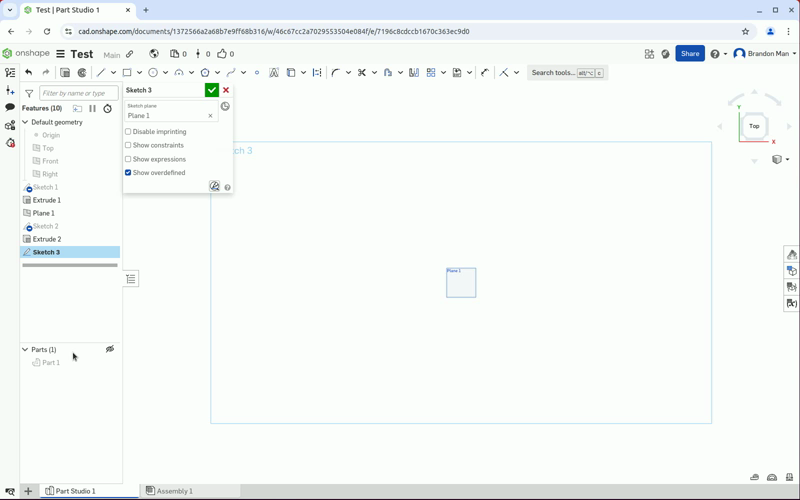
key_down(shift)
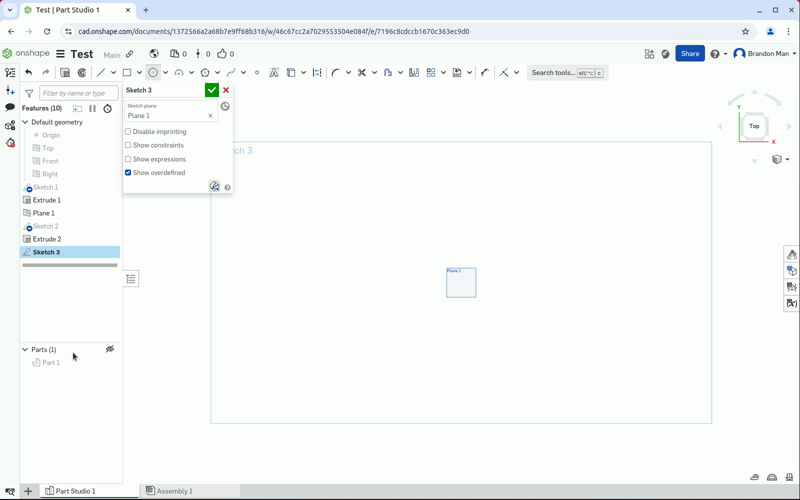
mouse_move(461, 177)
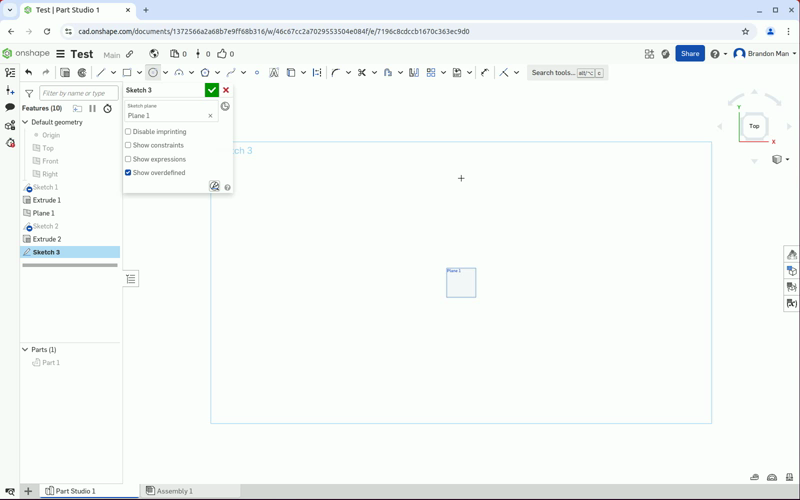
click(461, 177)
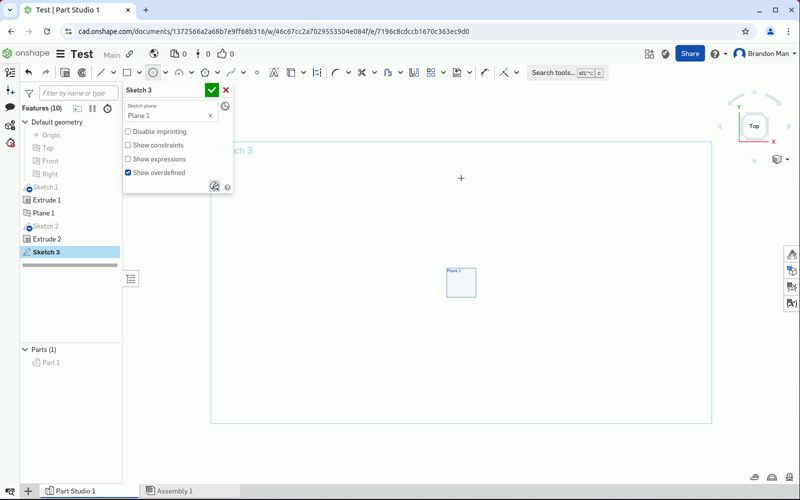
key_up(shift)
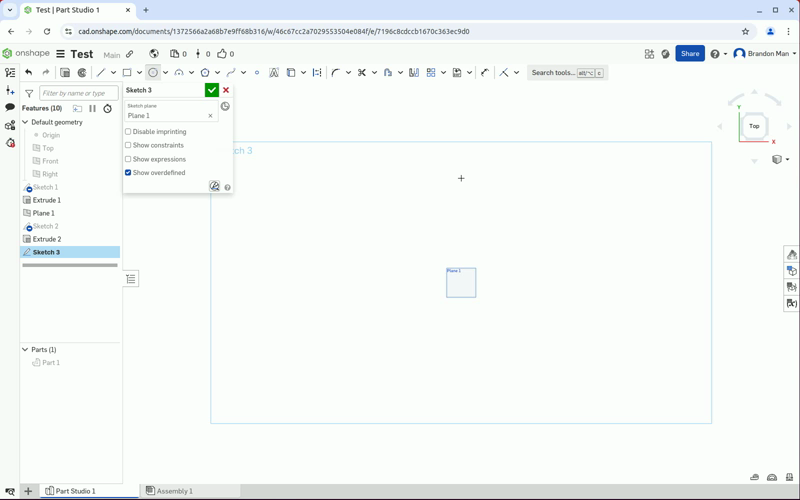
mouse_move(466, 177)
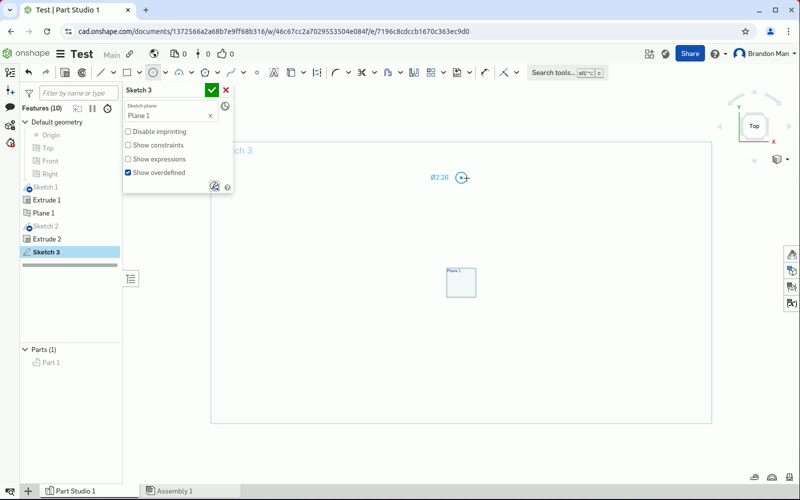
click(466, 177)
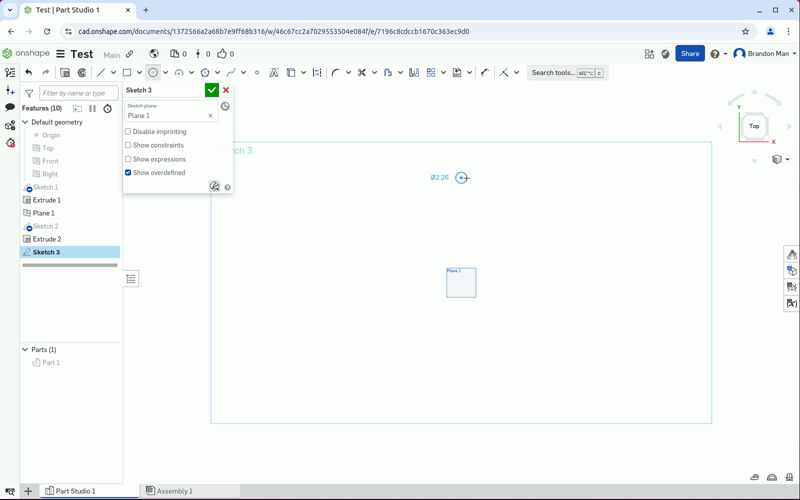
key(esc)
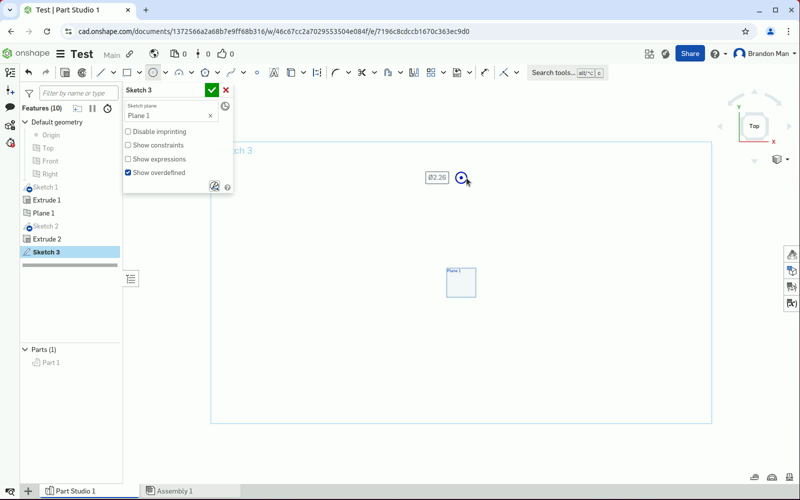
mouse_move(460, 180)
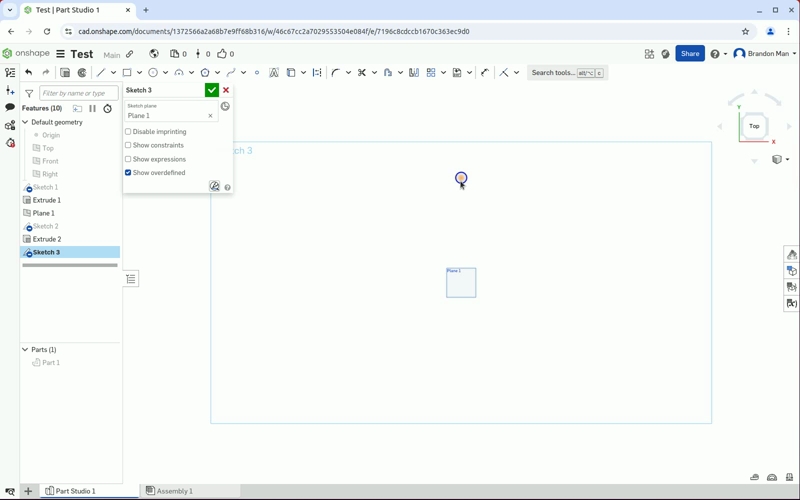
scroll(6)
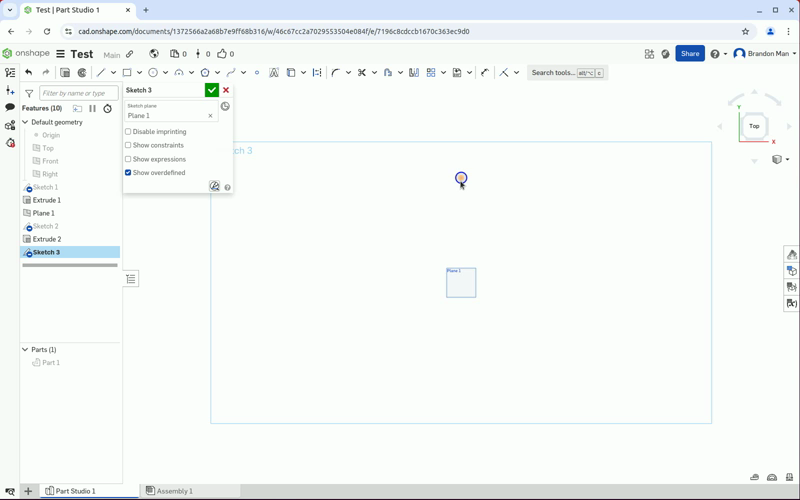
scroll(6)
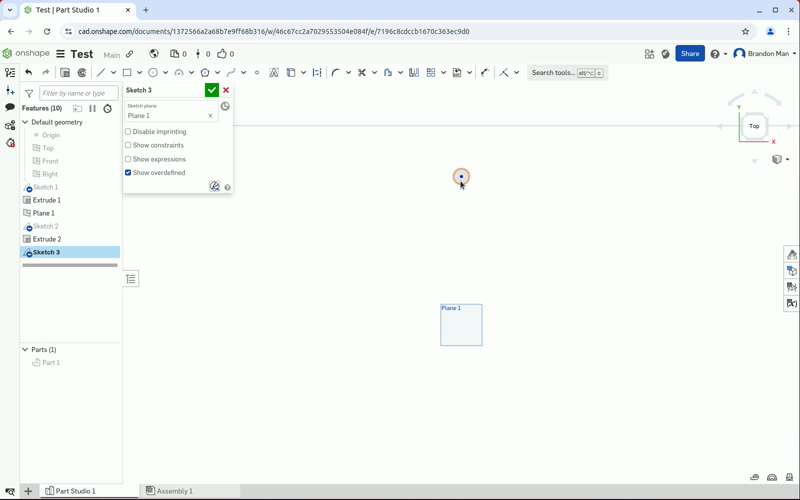
scroll(6)
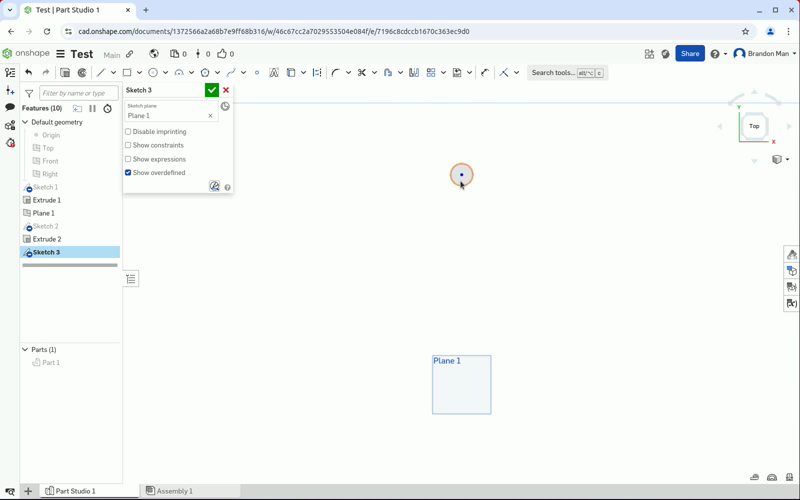
scroll(6)
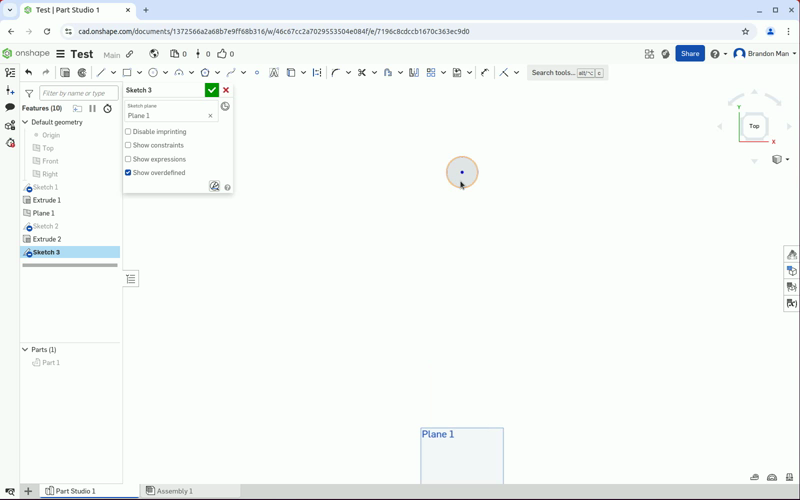
scroll(6)
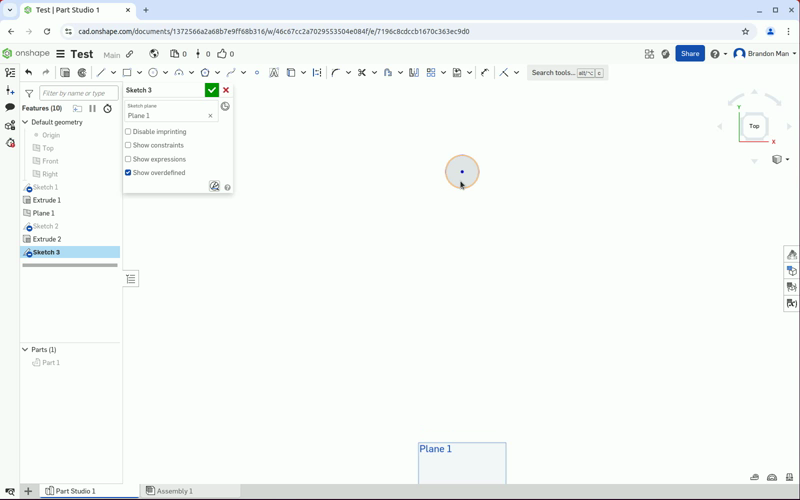
scroll(6)
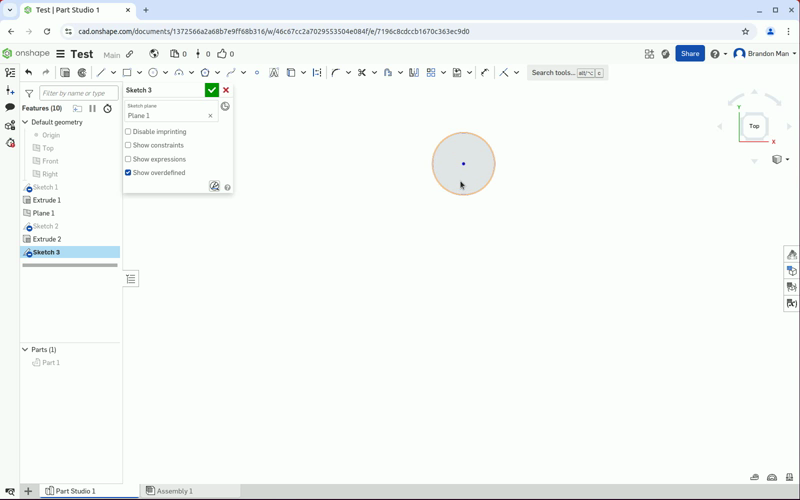
scroll(6)
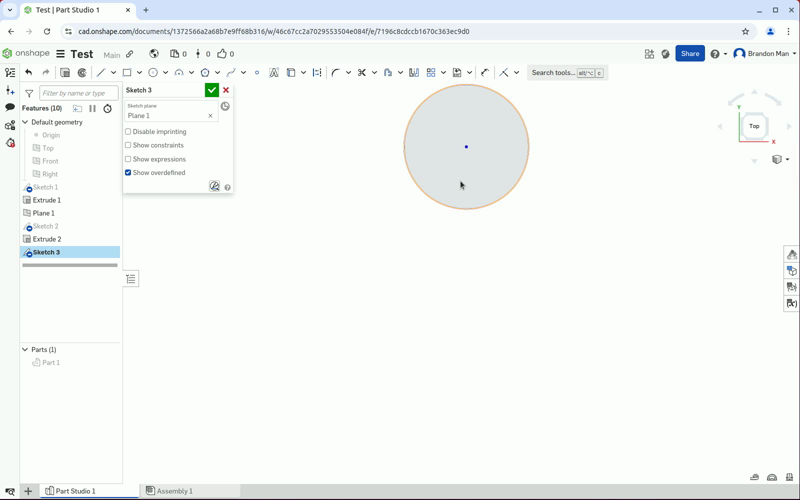
click(460, 180)
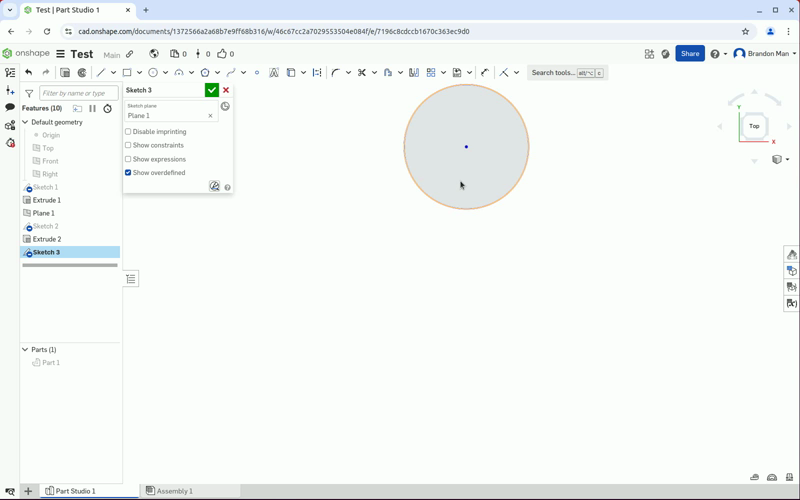
scroll(-6)
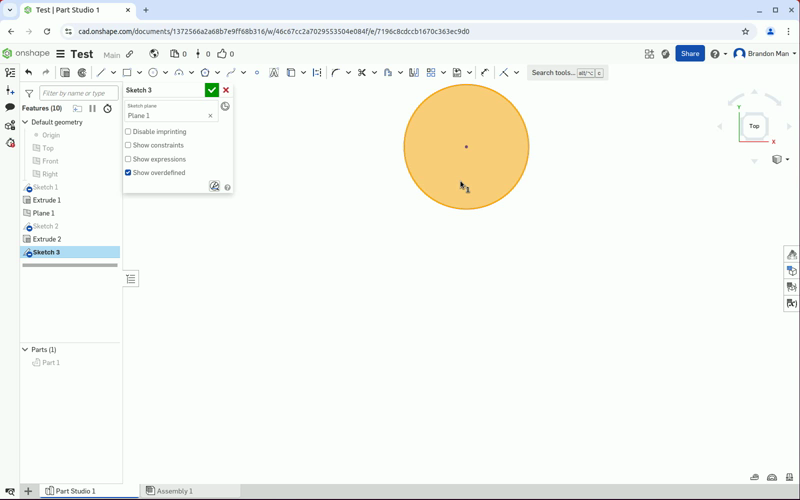
scroll(-6)
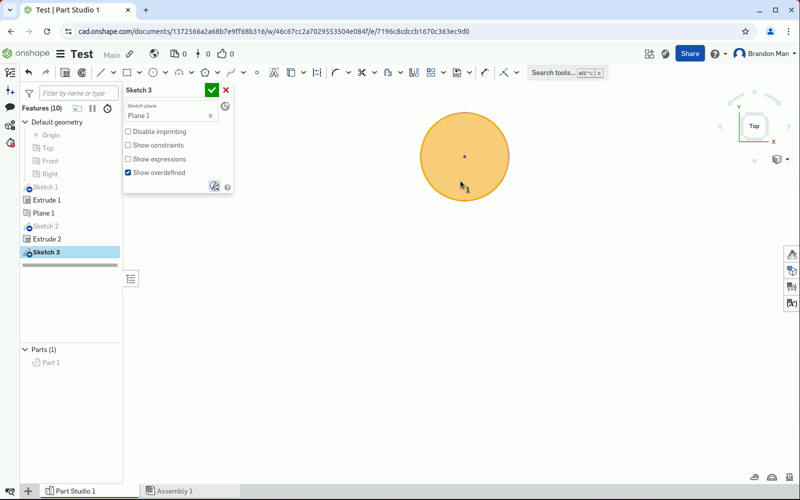
scroll(-6)
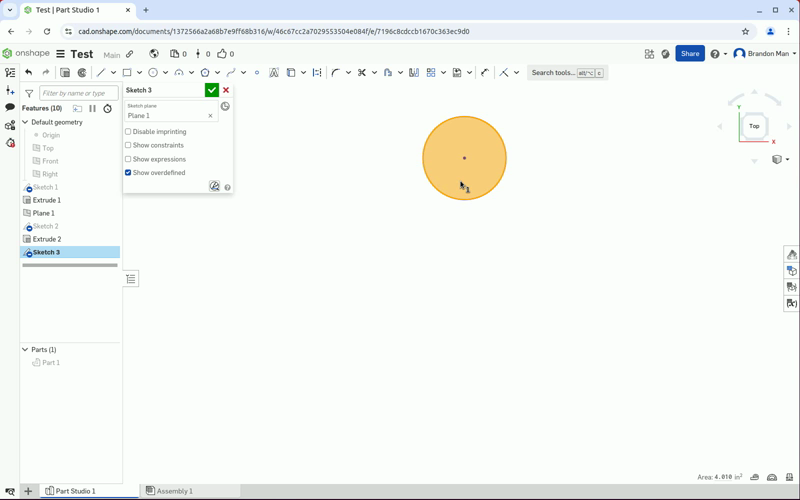
scroll(-6)
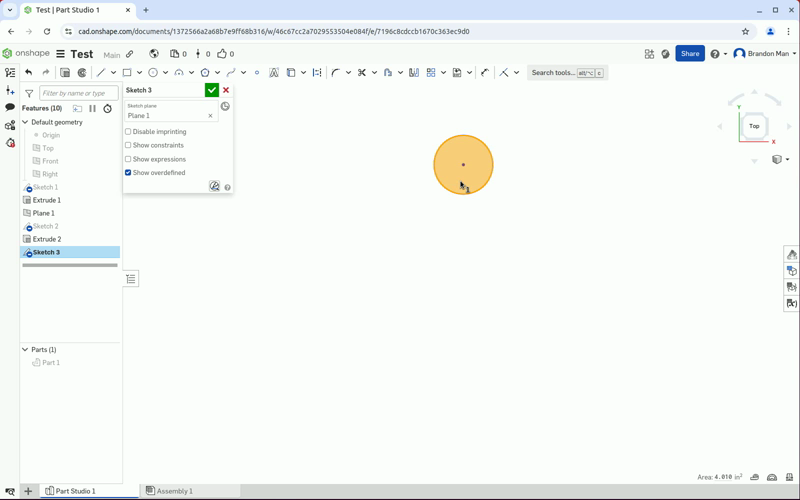
scroll(-6)
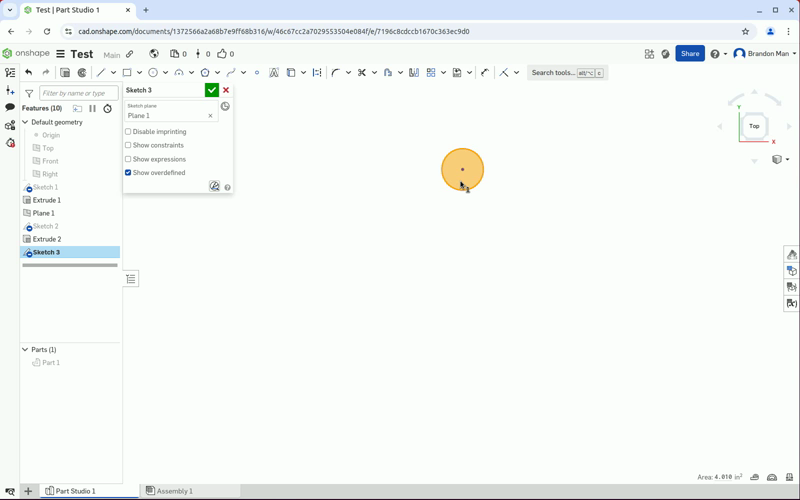
scroll(-6)
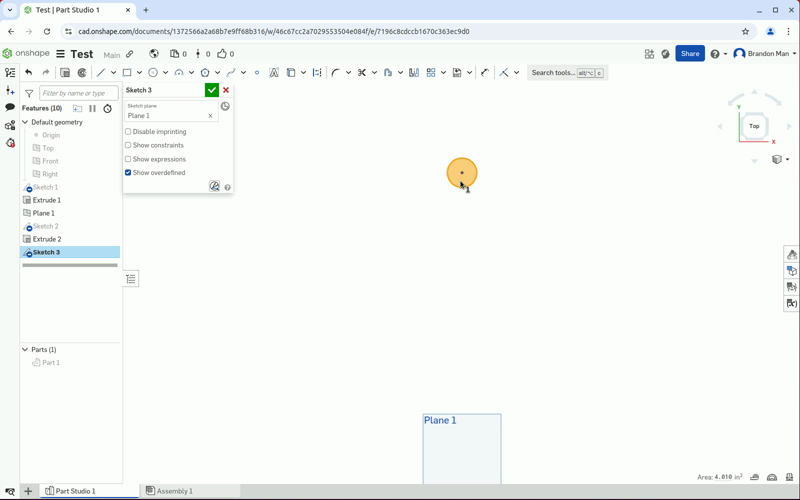
scroll(-6)
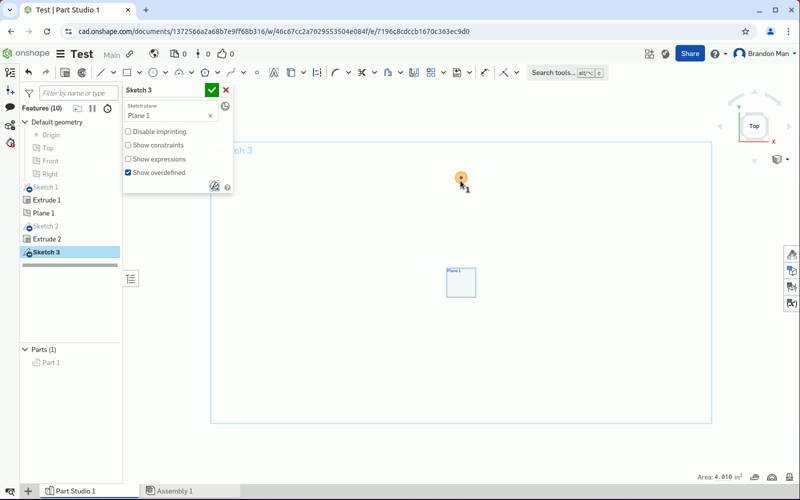
mouse_move(73, 352)
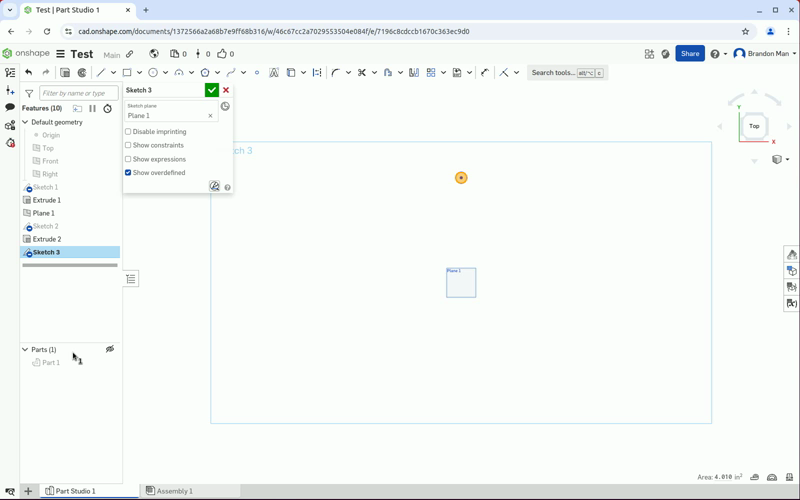
key(shift+y)
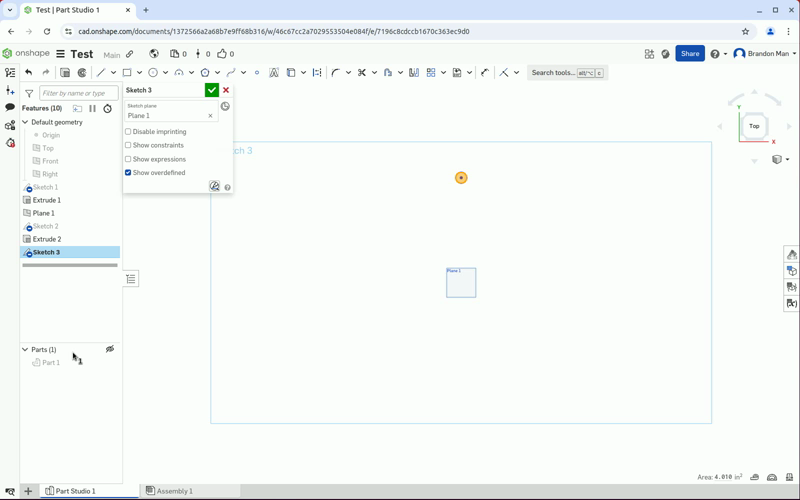
key(shift+e)
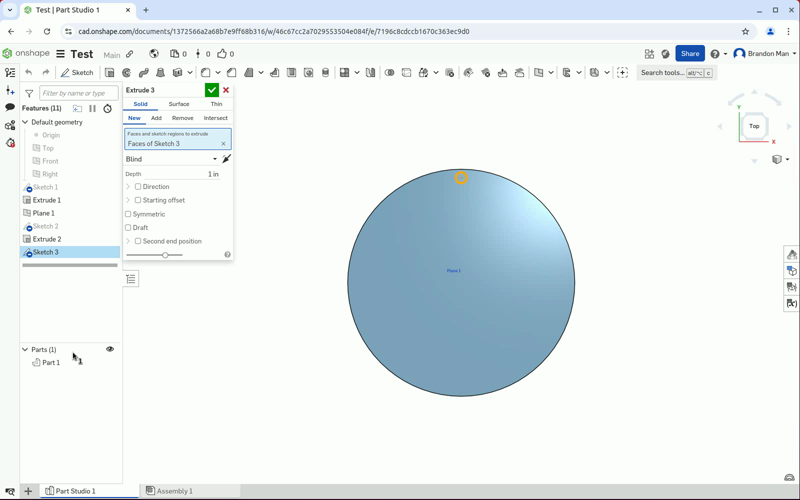
mouse_move(143, 106)
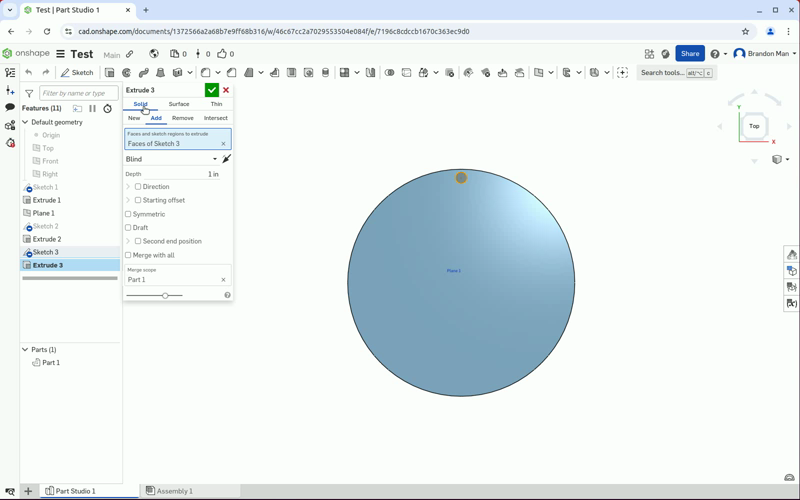
click(143, 106)
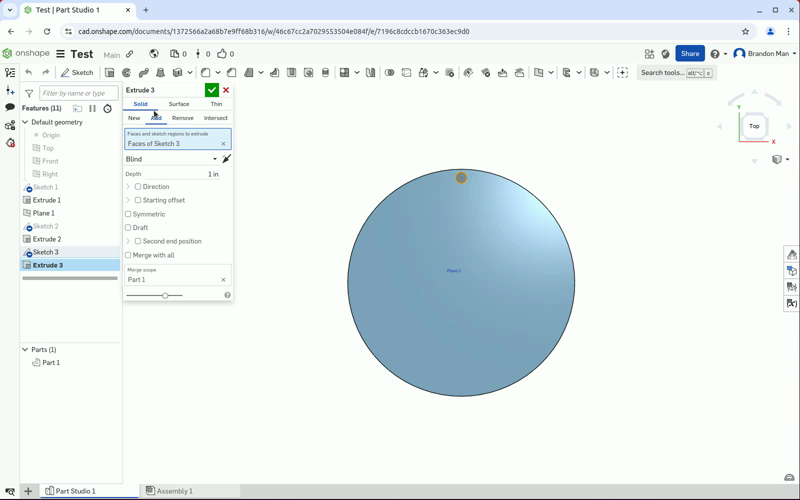
mouse_move(186, 120)
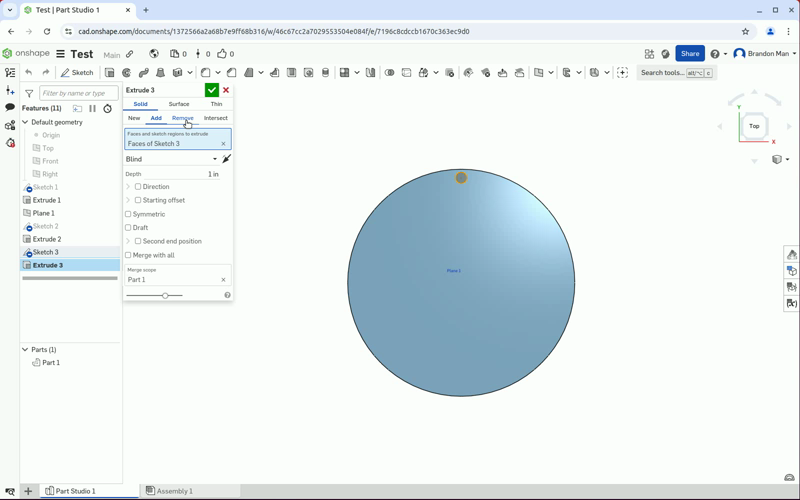
click(186, 120)
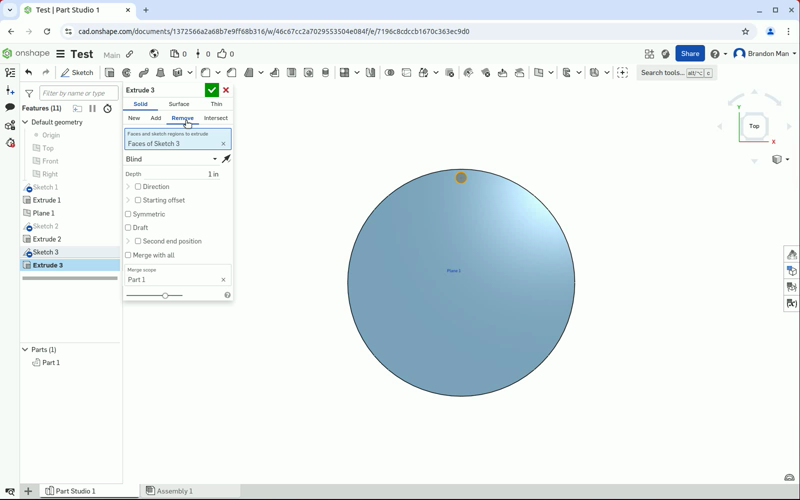
key(tab, 4)
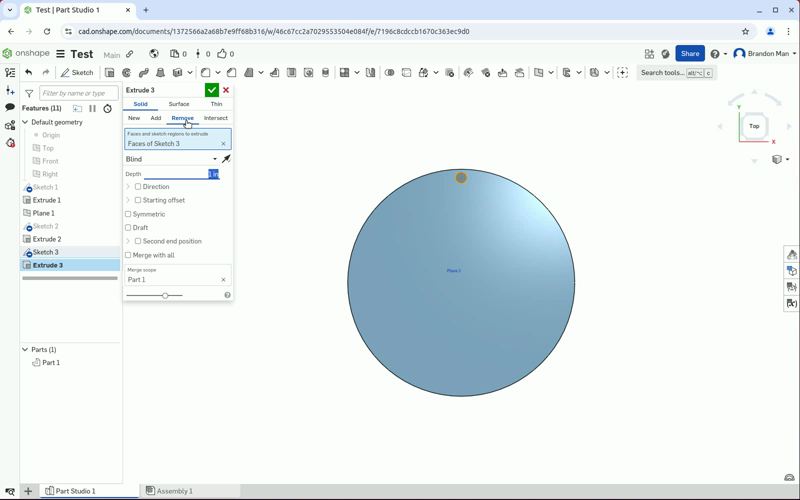
text(20.942)
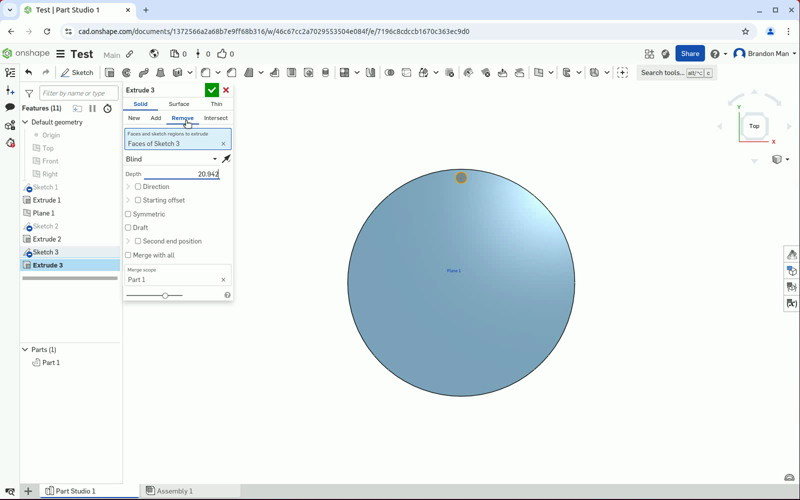
key(tab, 6)
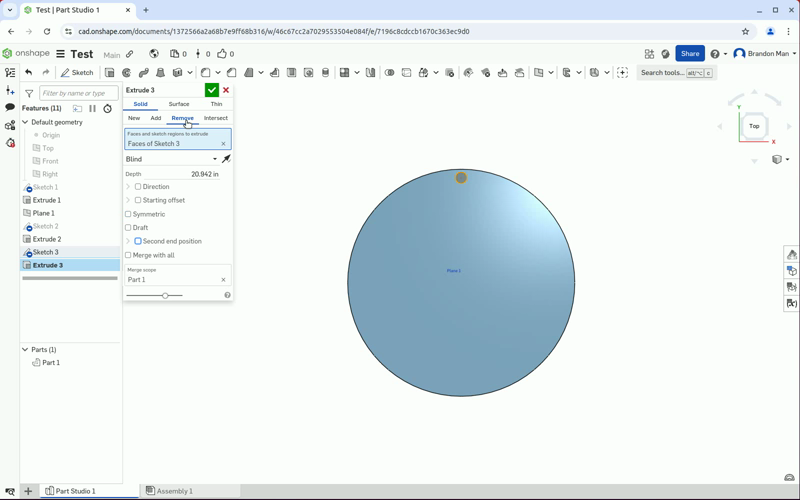
key(space)
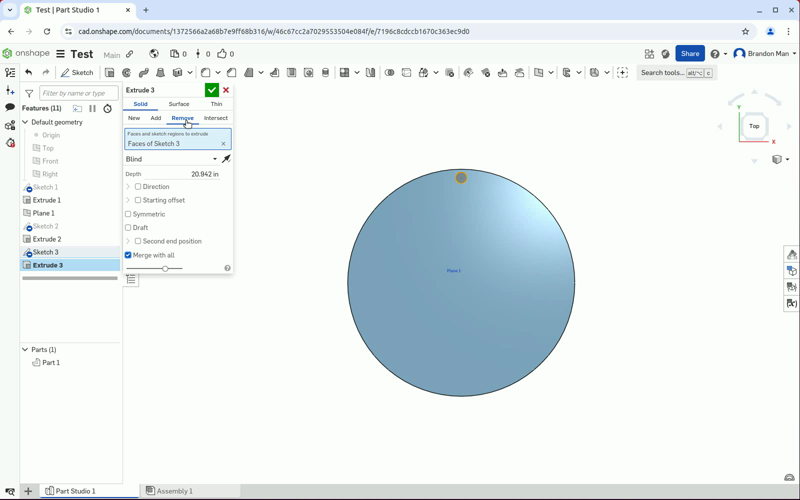
key(enter)
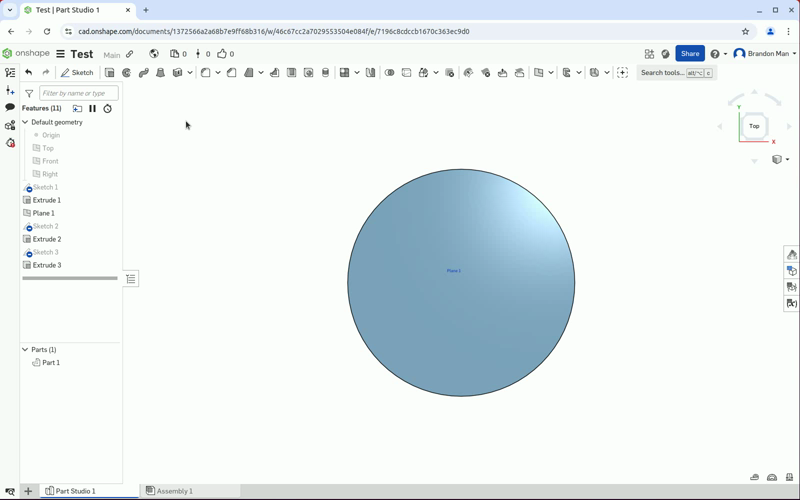
key(shift+h)
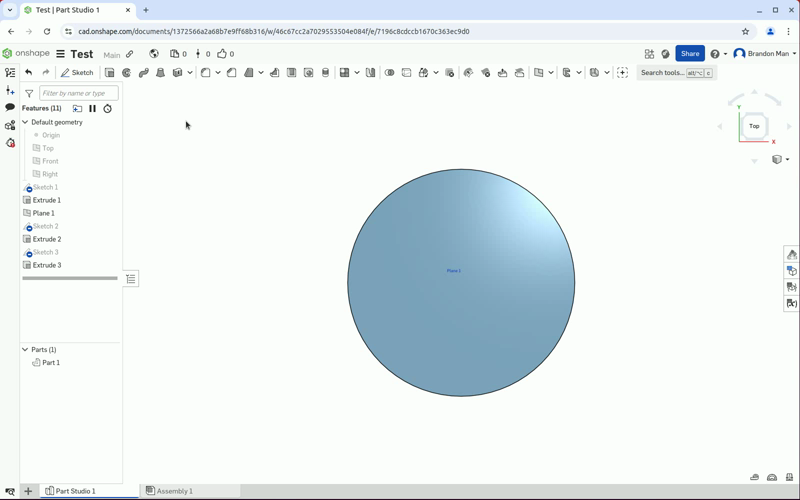
key(shift+h)
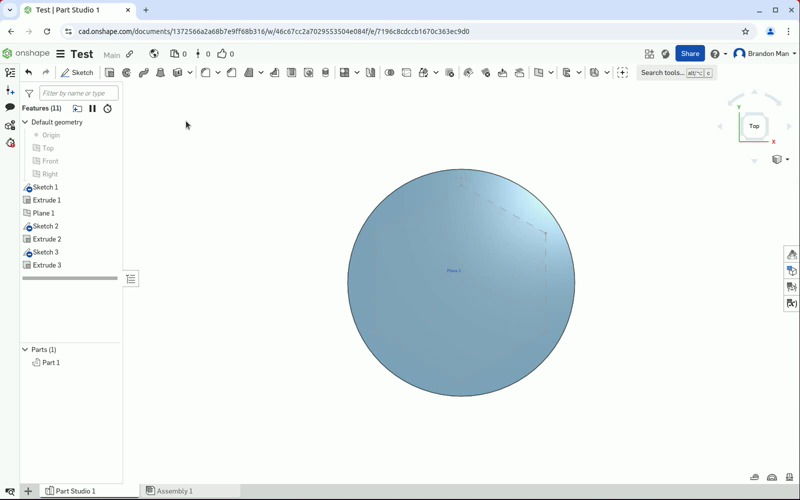
key(shift+7)
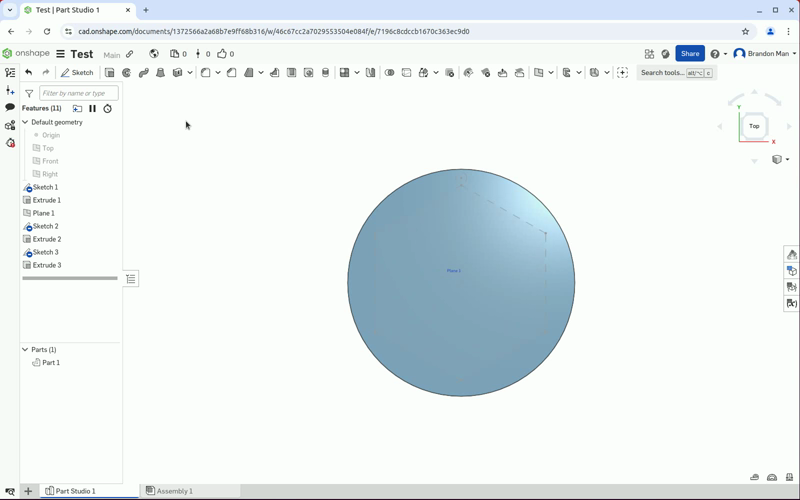
key(up, 3)
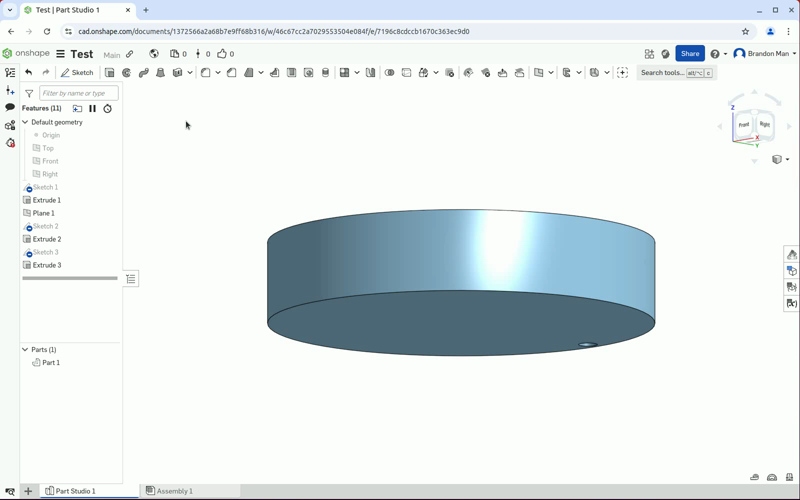
key(left, 3)
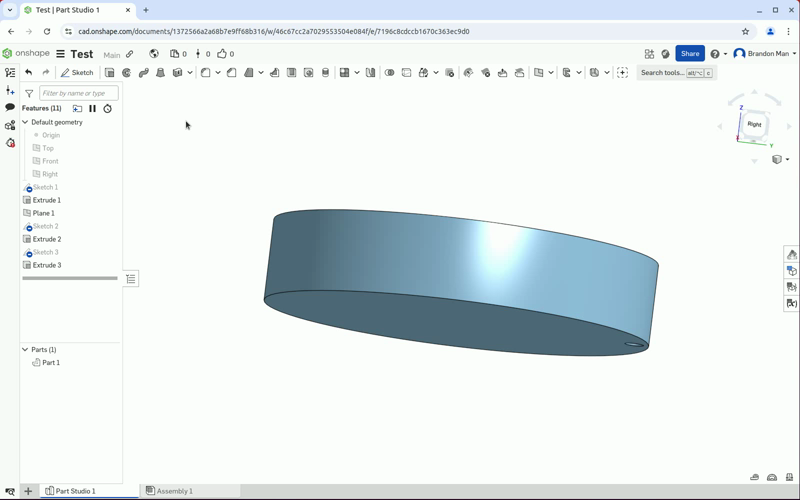
key(right, 3)
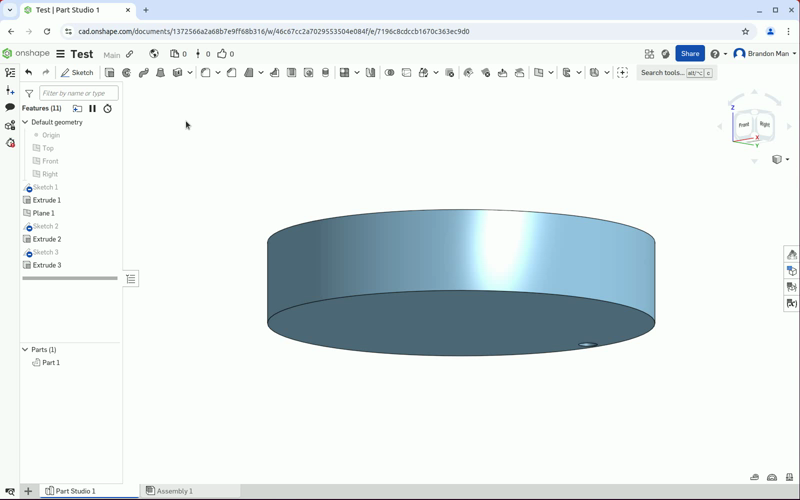
key(down, 3)
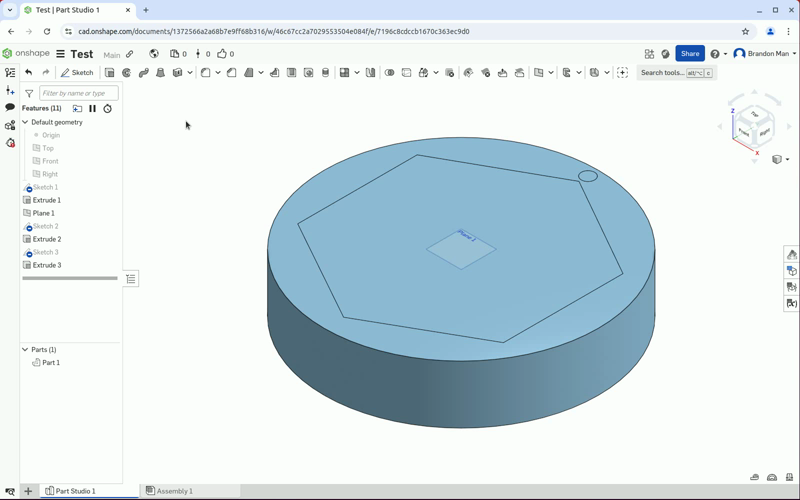
mouse_move(73, 189)
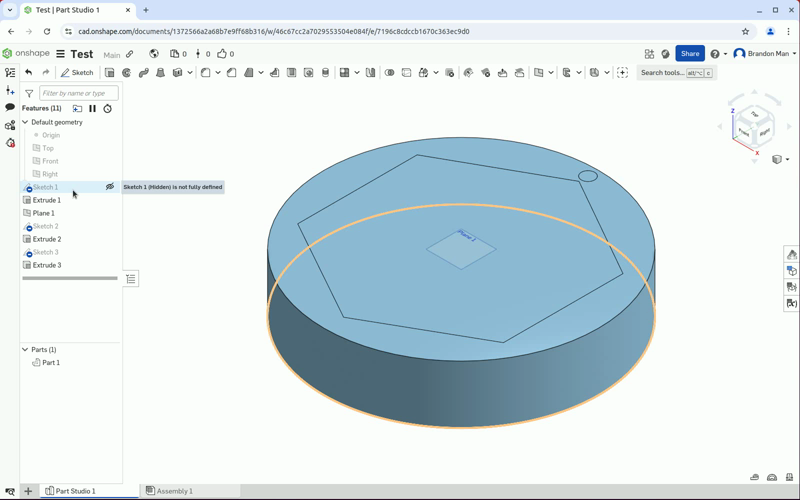
click(73, 189)